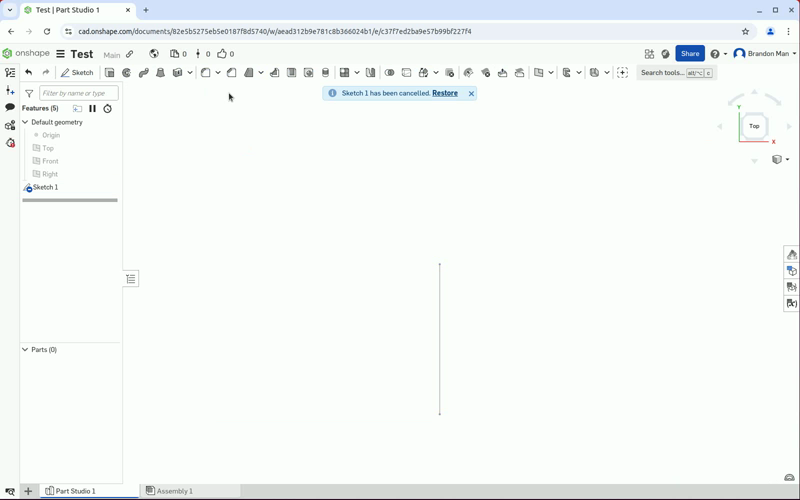
key(shift+h)
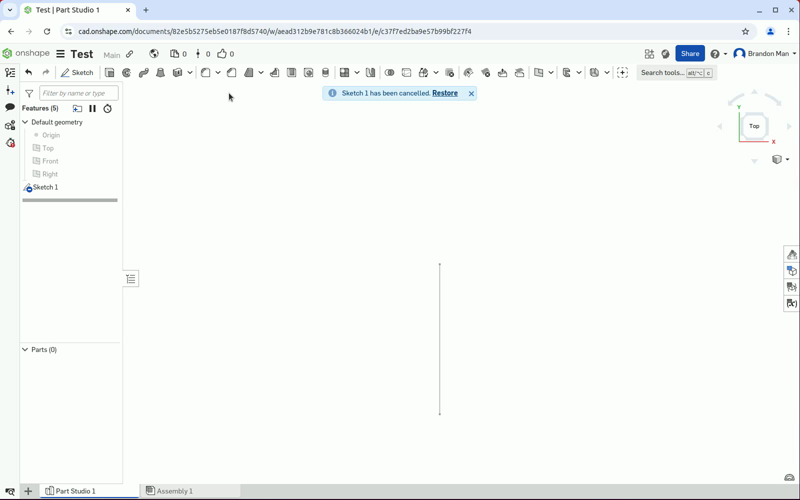
key(shift+s)
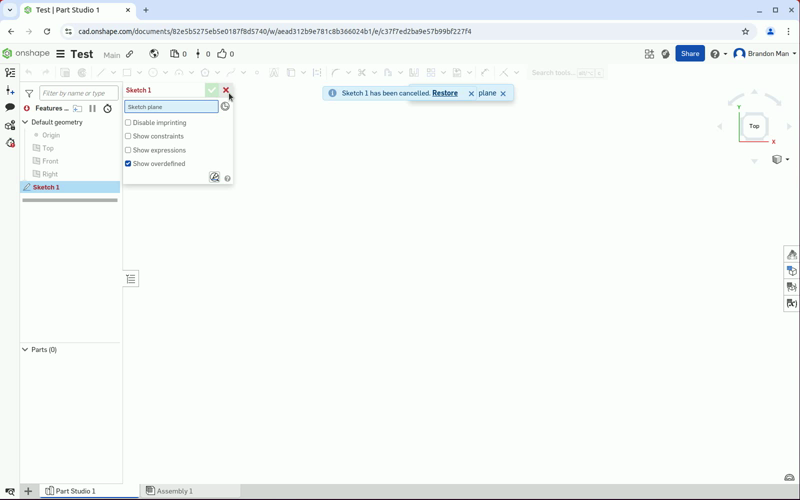
mouse_move(73, 150)
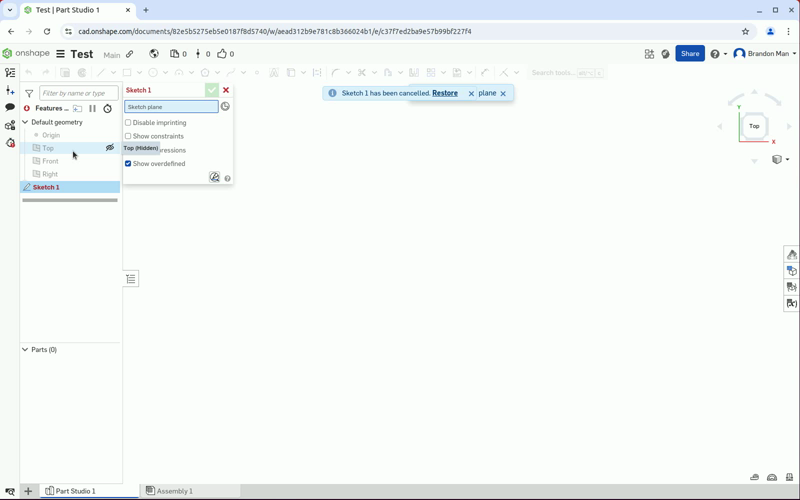
click(73, 150)
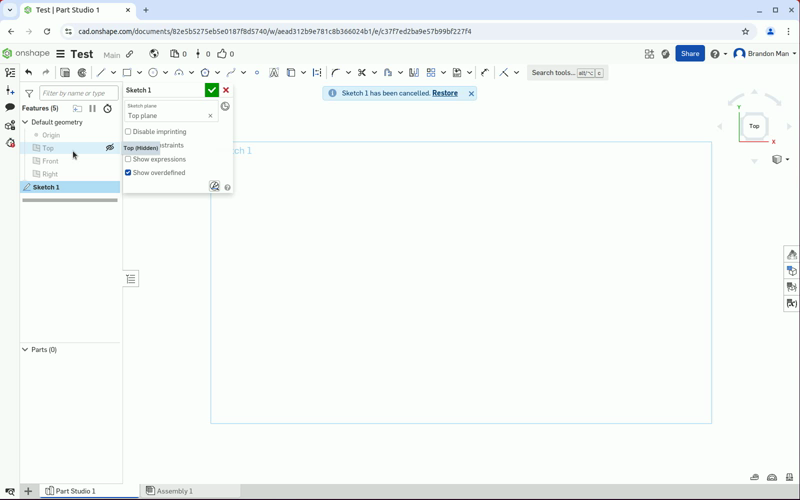
mouse_move(73, 352)
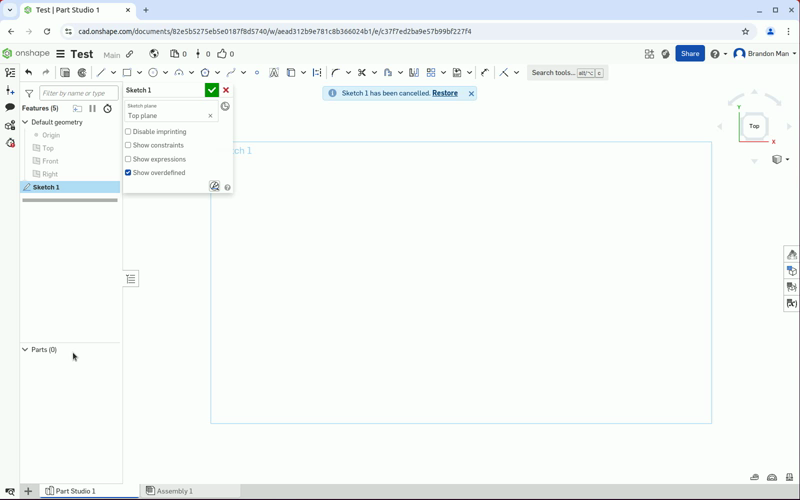
key(y)
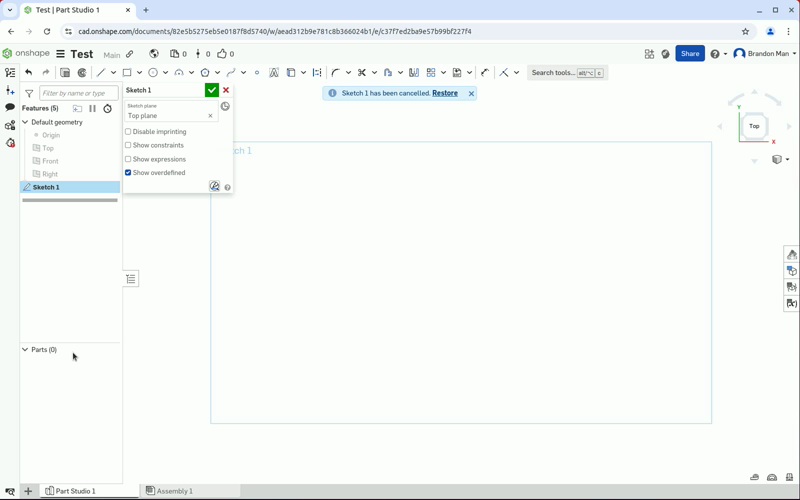
key(a)
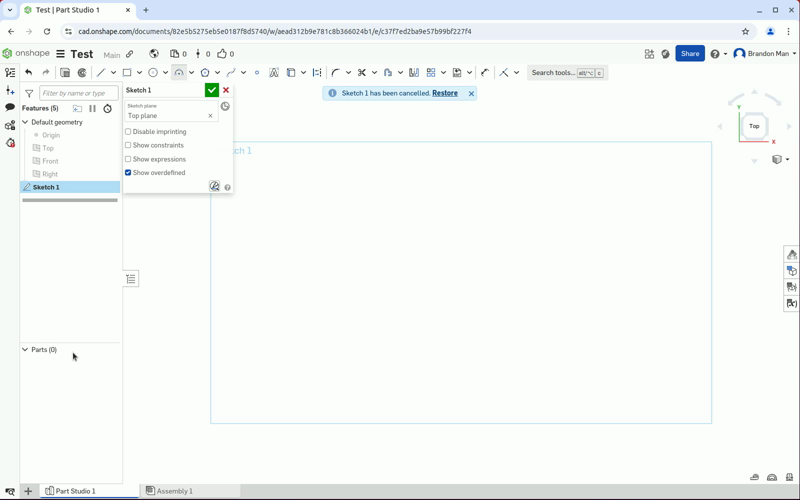
key_down(shift)
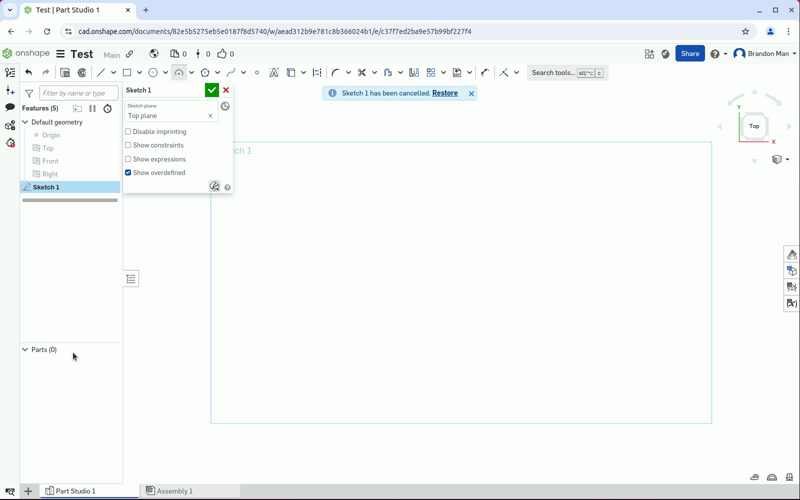
mouse_move(438, 322)
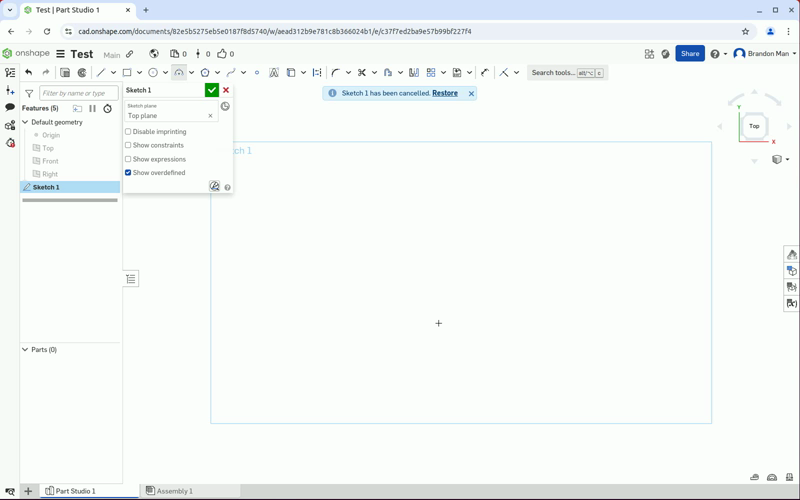
click(438, 322)
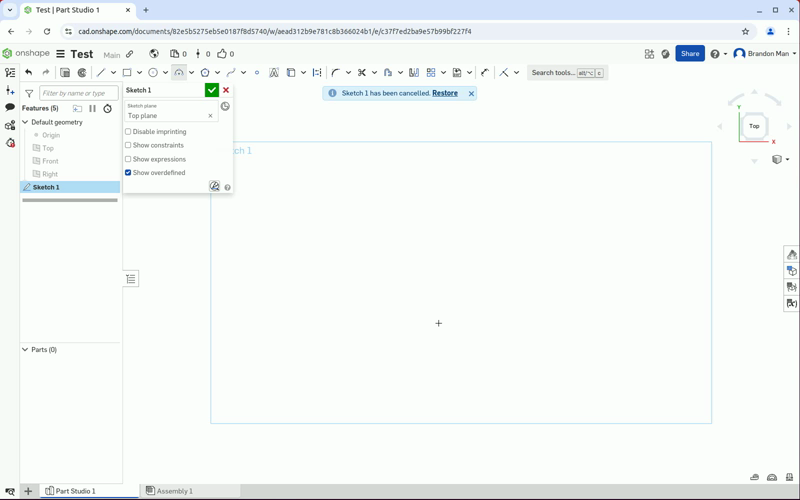
key_up(shift)
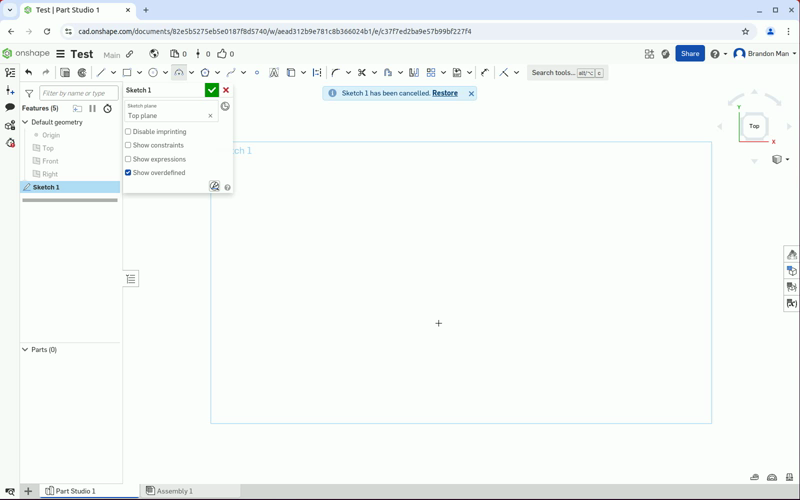
key_down(shift)
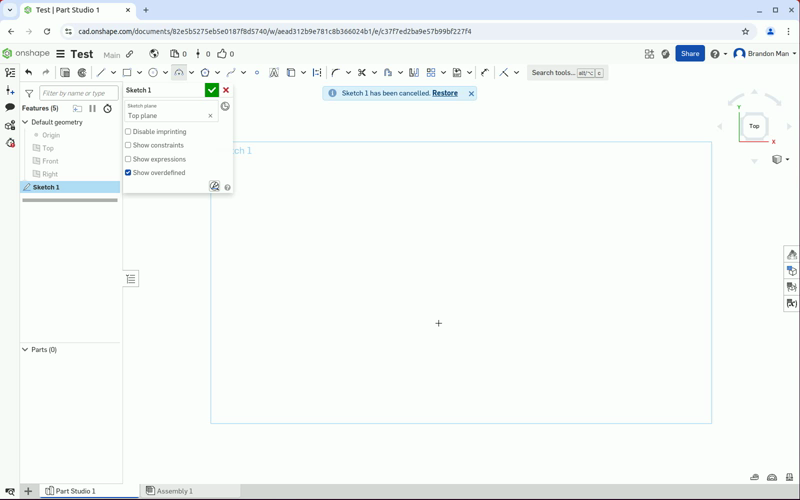
mouse_move(483, 323)
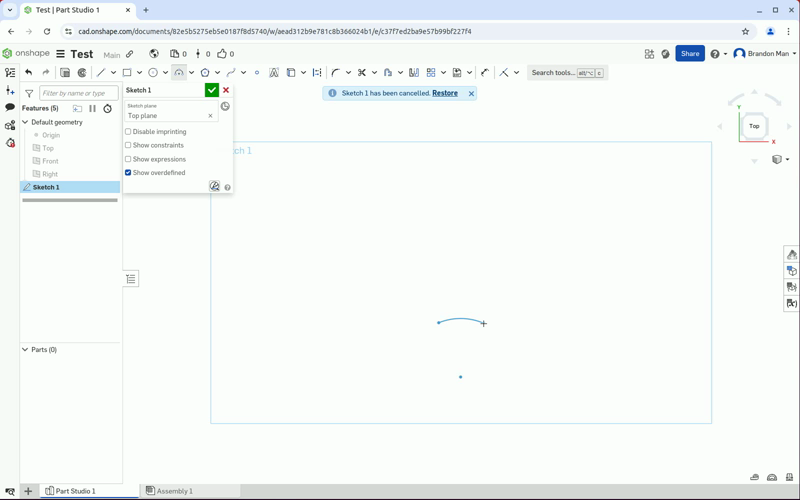
click(483, 323)
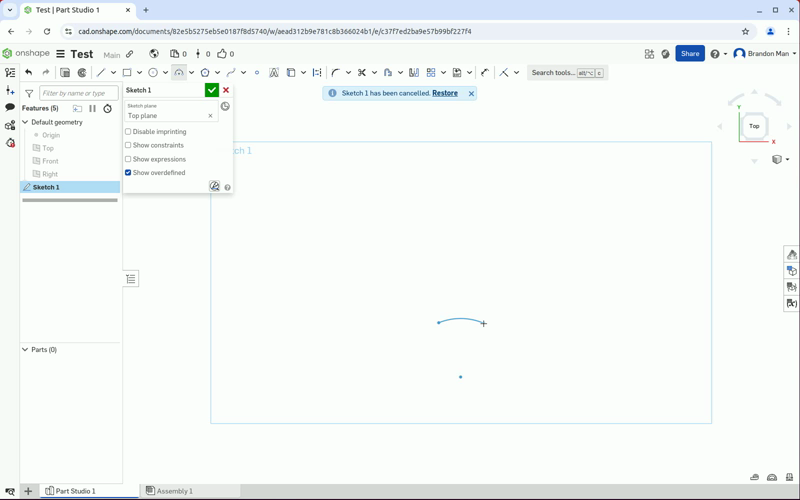
mouse_move(460, 372)
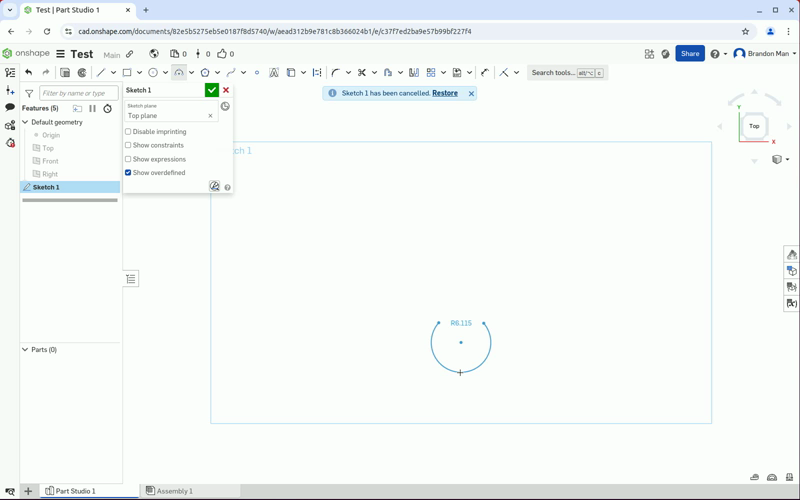
click(460, 372)
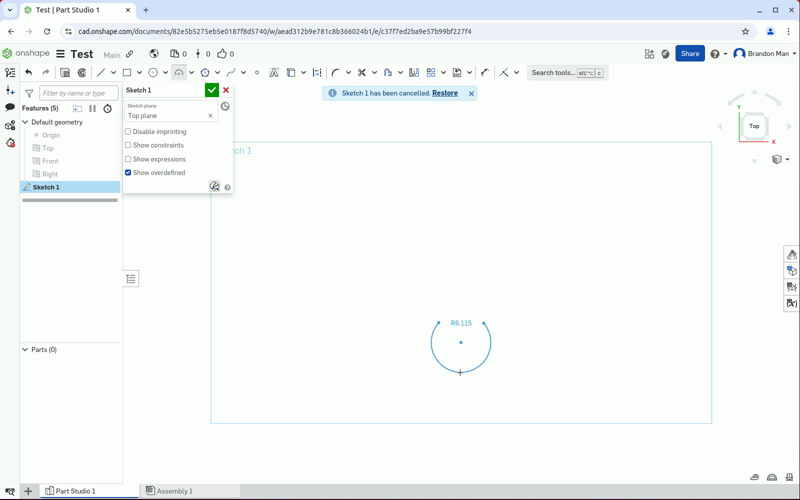
key_up(shift)
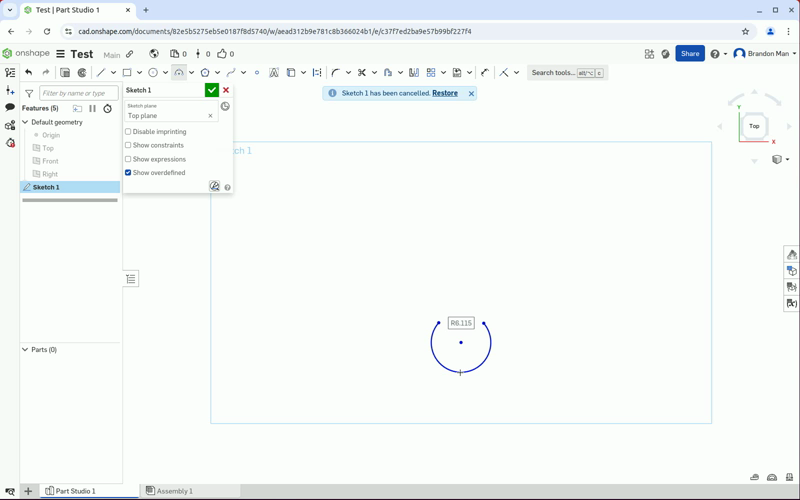
key(esc)
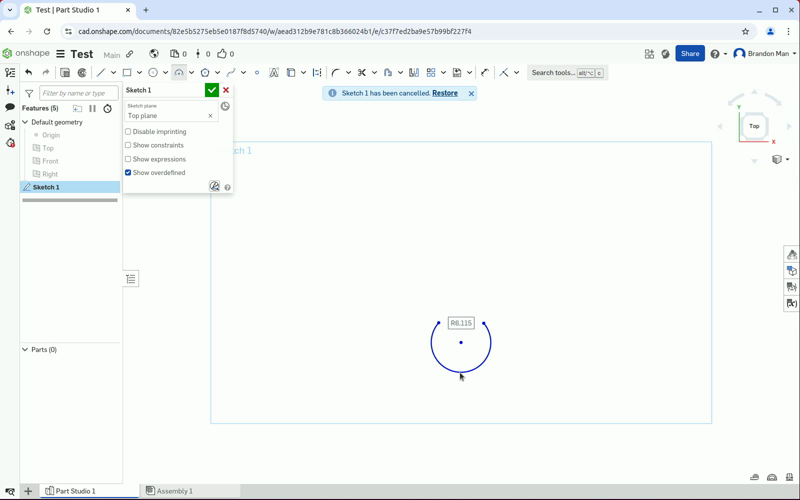
key(l)
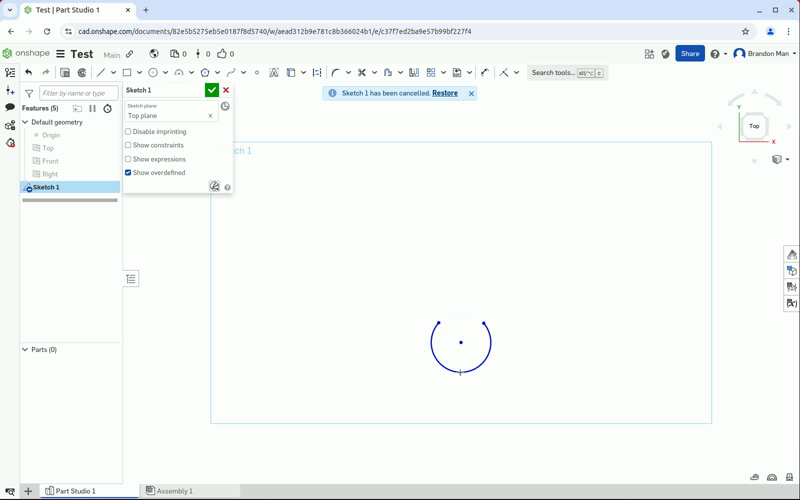
mouse_move(483, 323)
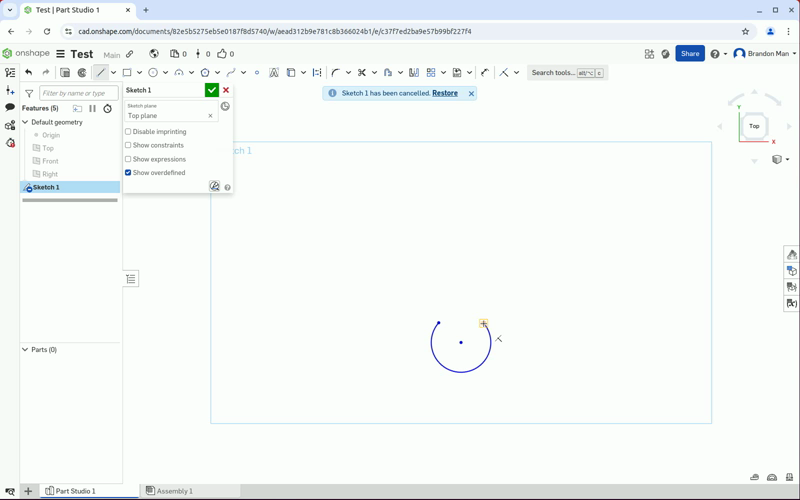
click(483, 323)
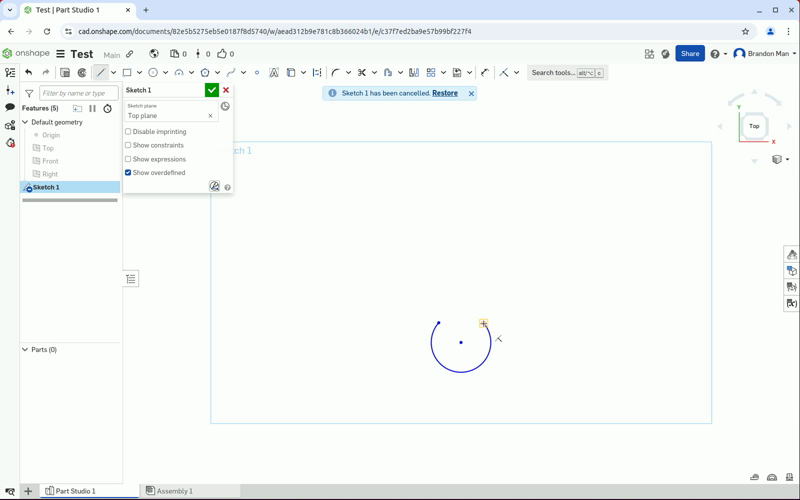
key_down(shift)
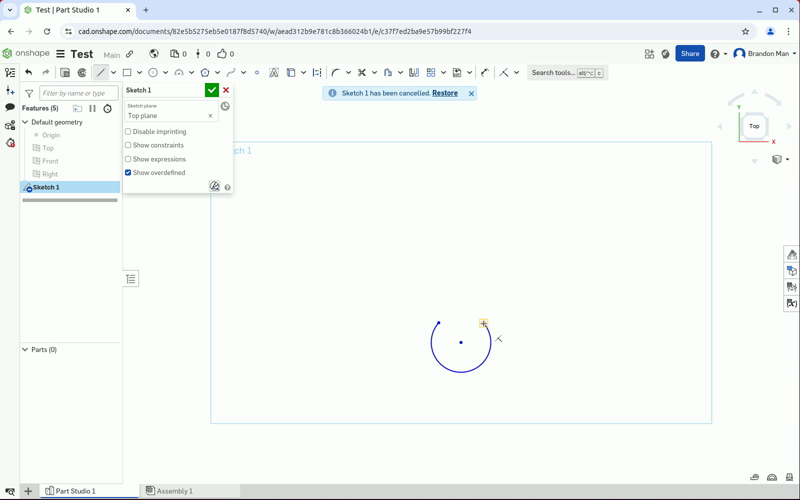
mouse_move(513, 323)
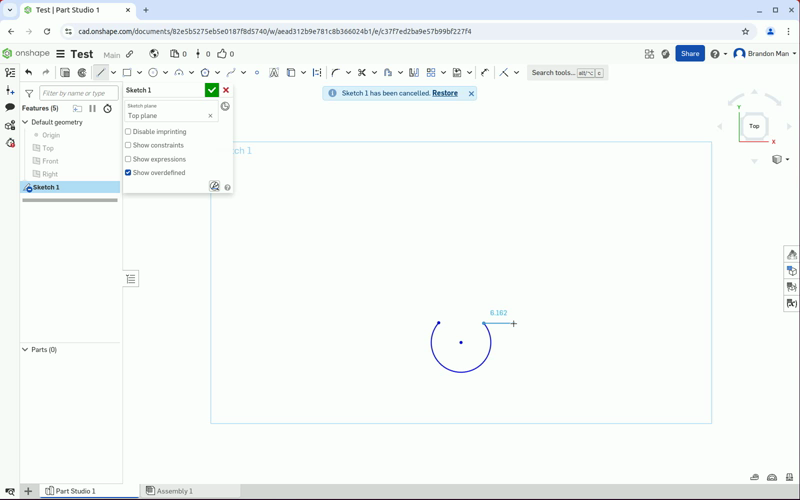
mouse_move(483, 301)
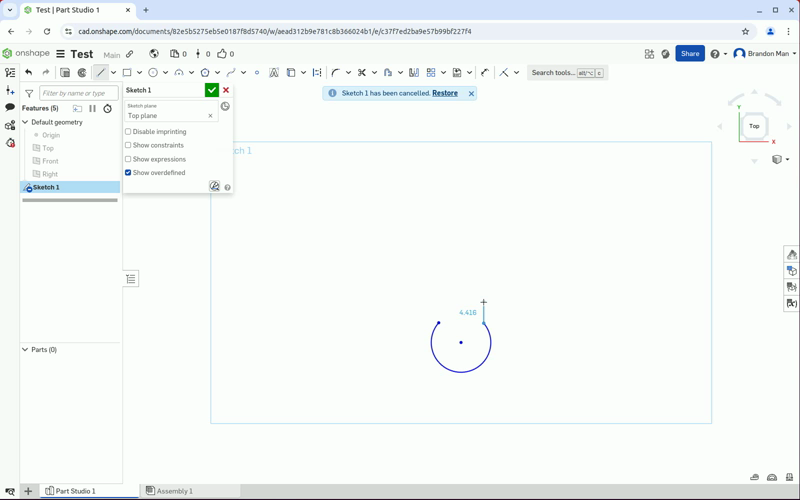
click(483, 301)
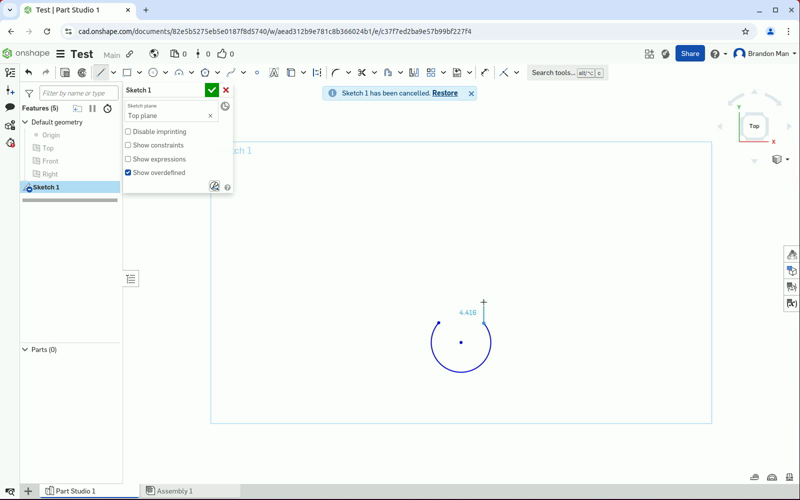
key_up(shift)
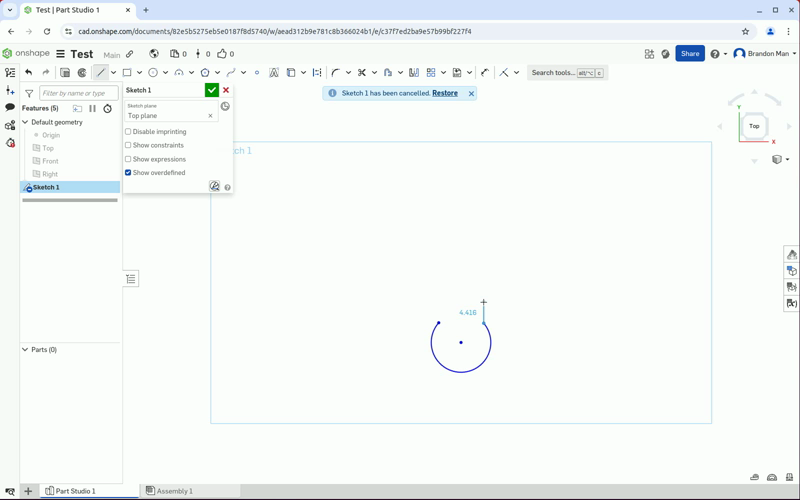
key(esc)
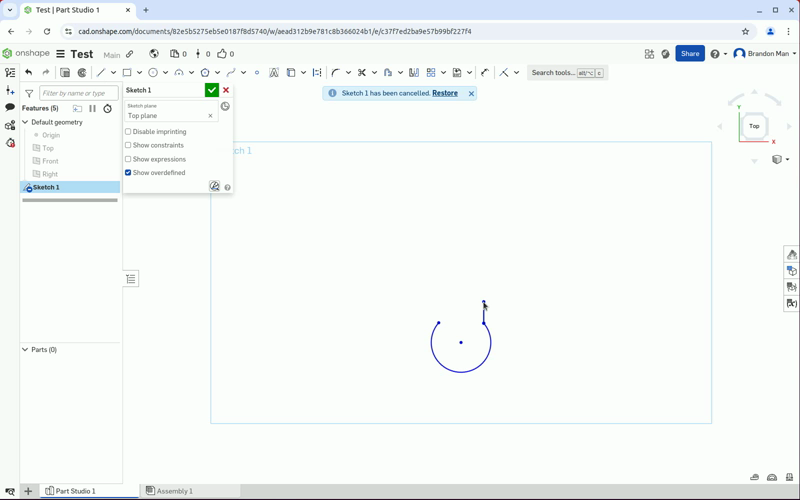
key(a)
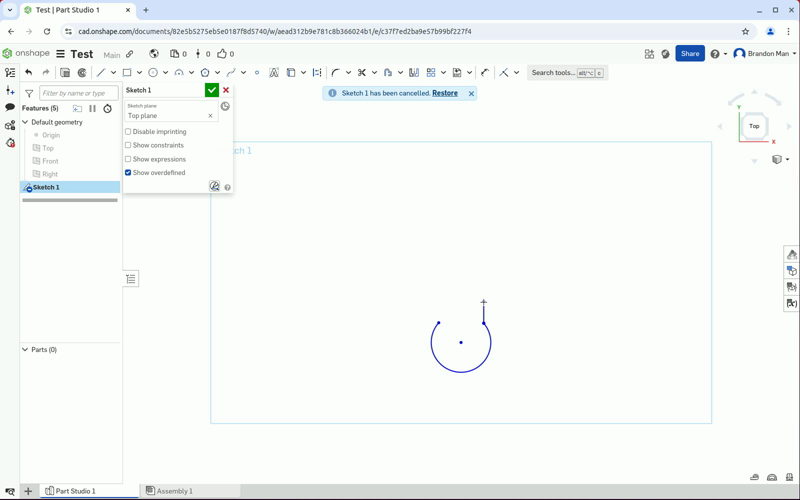
mouse_move(483, 301)
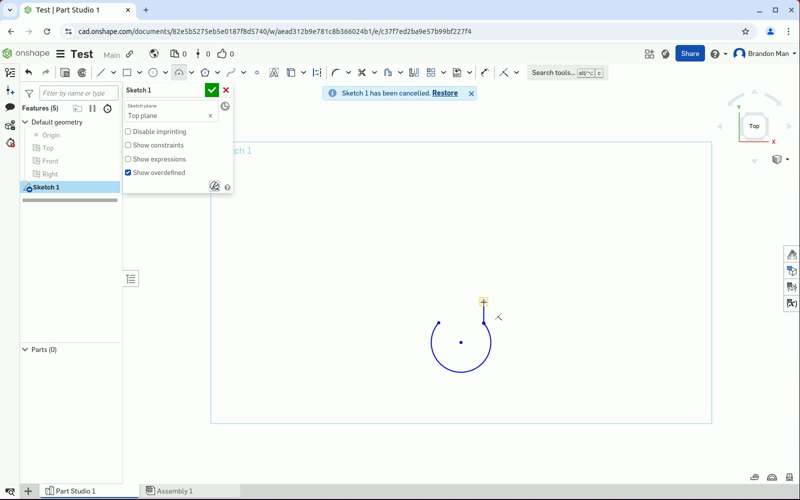
click(483, 301)
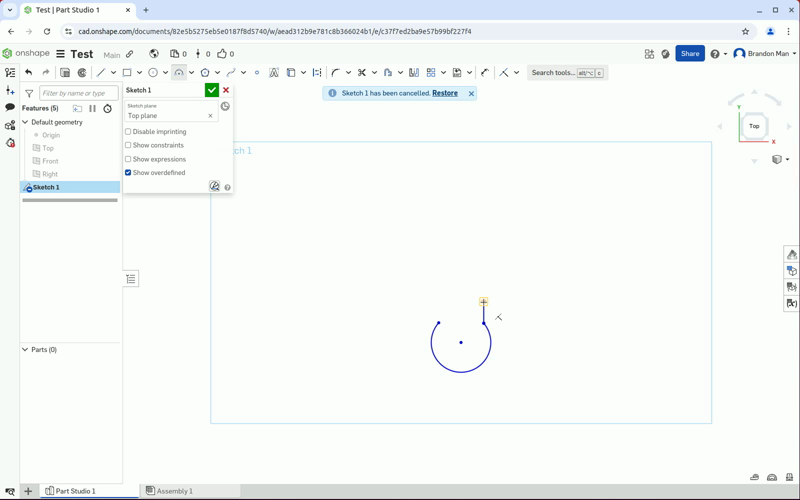
key_down(shift)
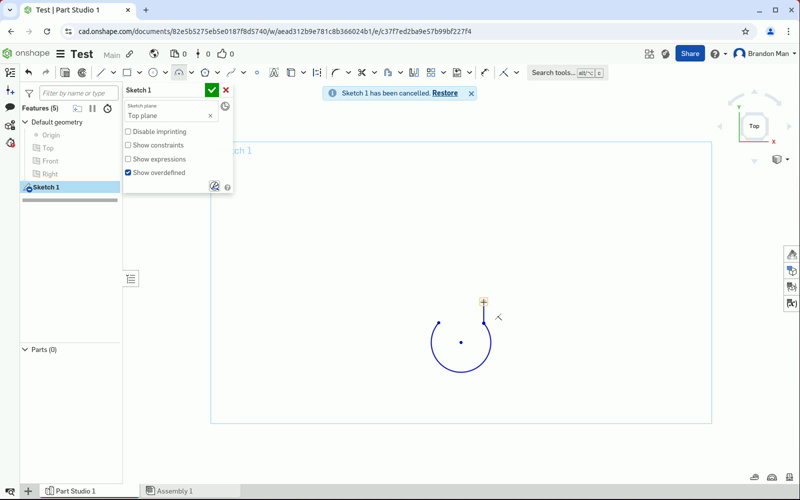
mouse_move(438, 302)
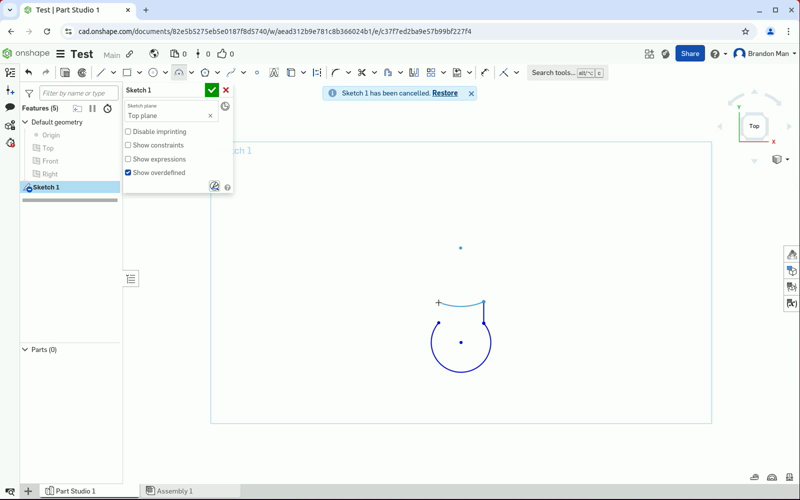
click(438, 302)
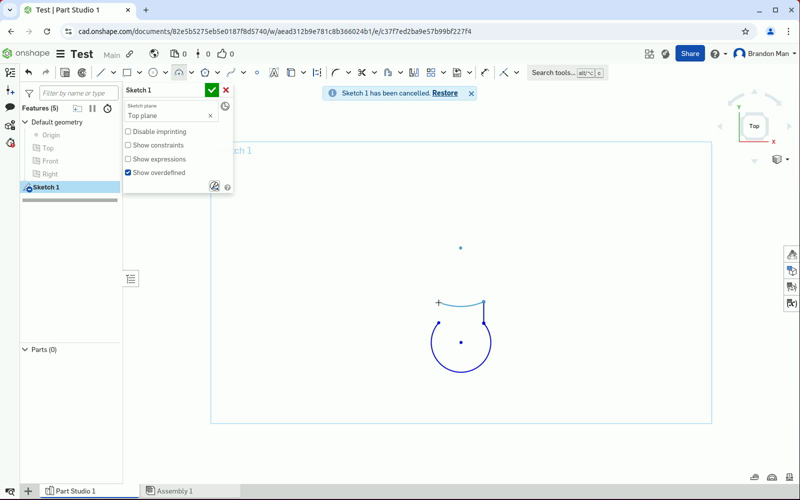
mouse_move(461, 312)
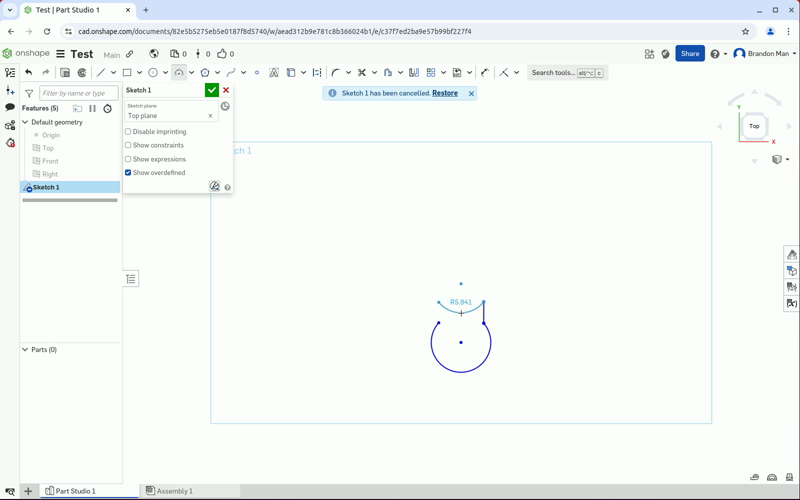
click(461, 312)
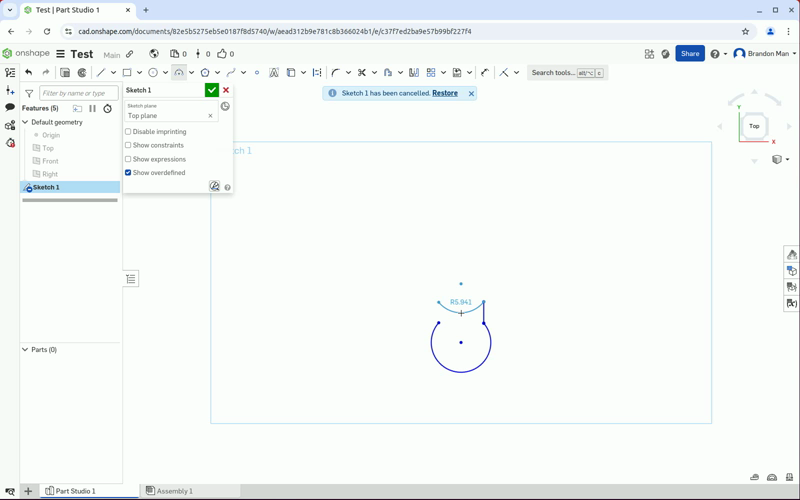
key_up(shift)
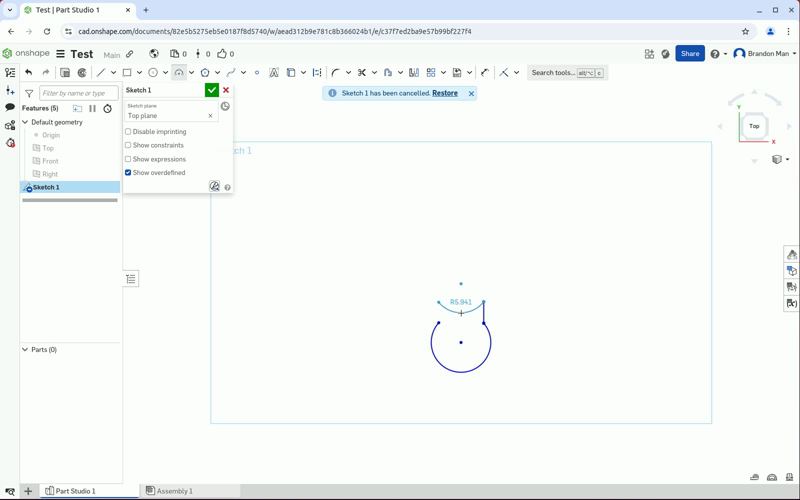
key(esc)
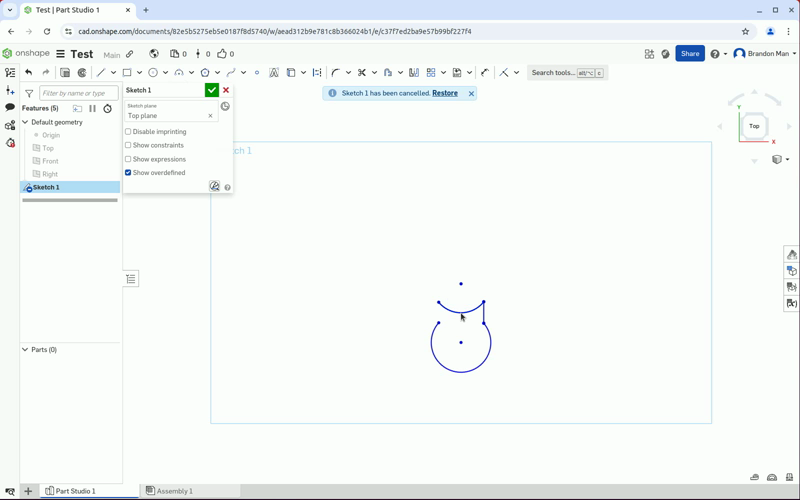
key(l)
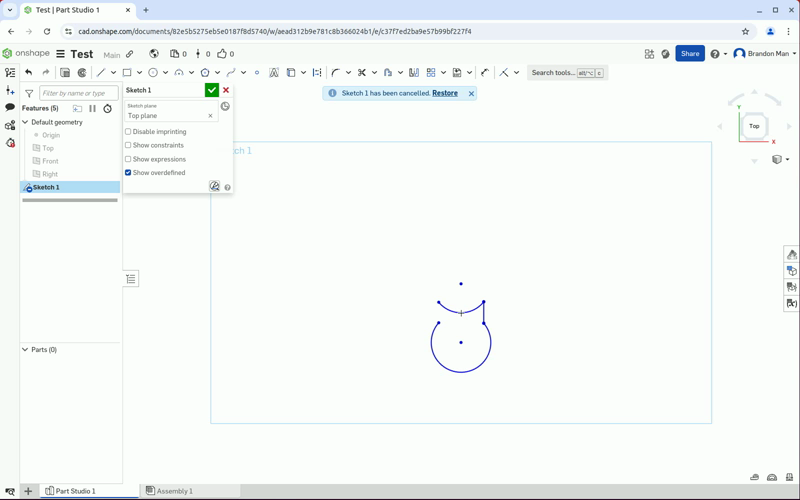
mouse_move(438, 302)
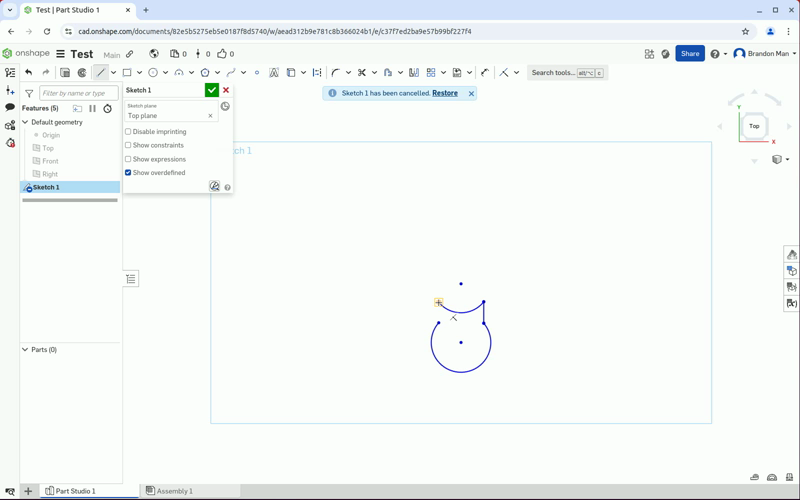
click(438, 302)
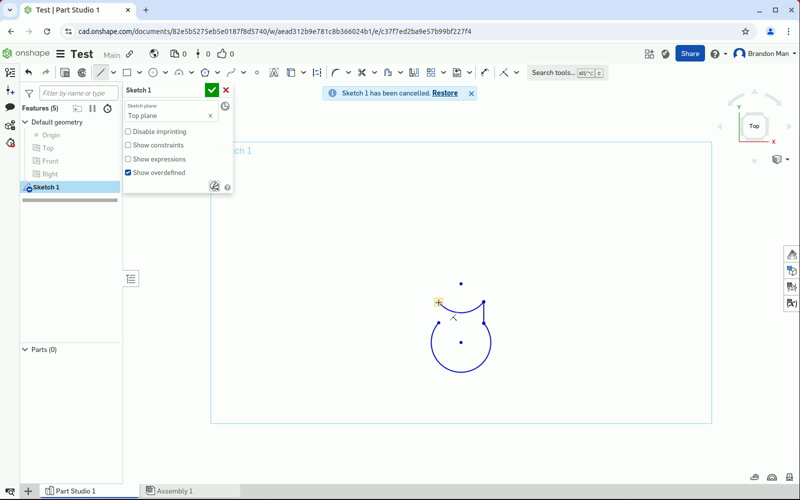
mouse_move(468, 302)
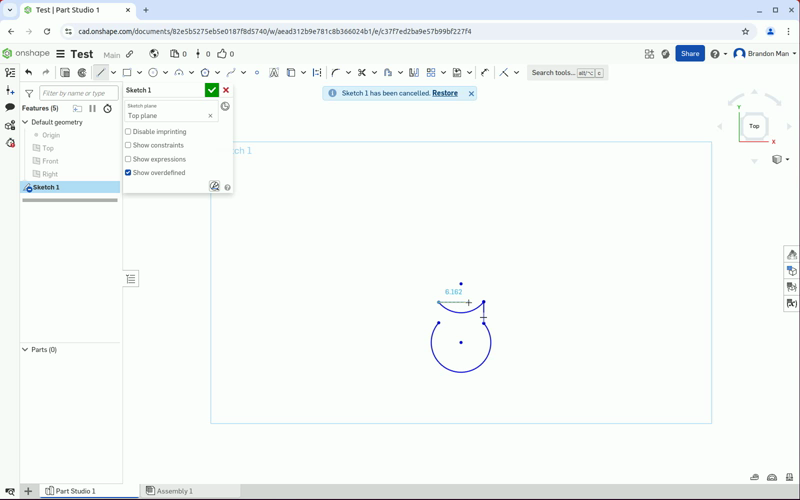
key_down(shift)
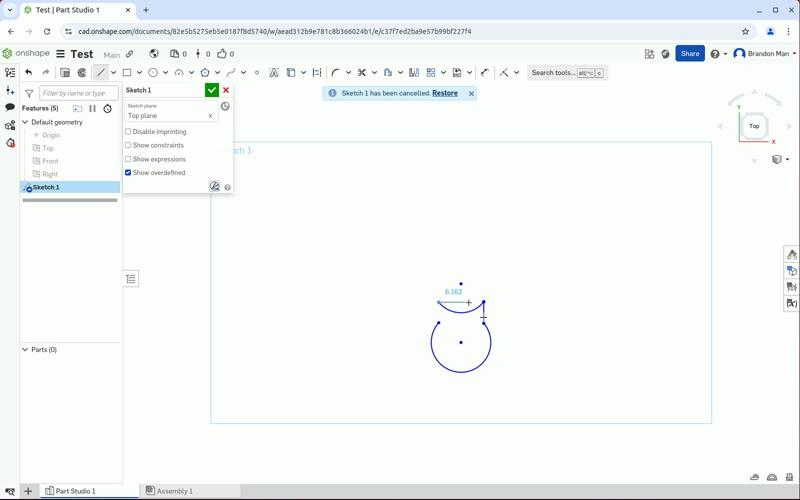
mouse_move(438, 322)
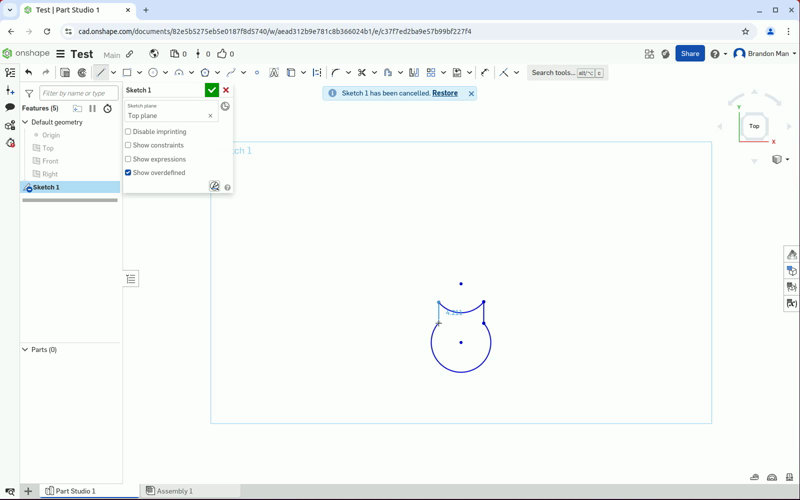
key_up(shift)
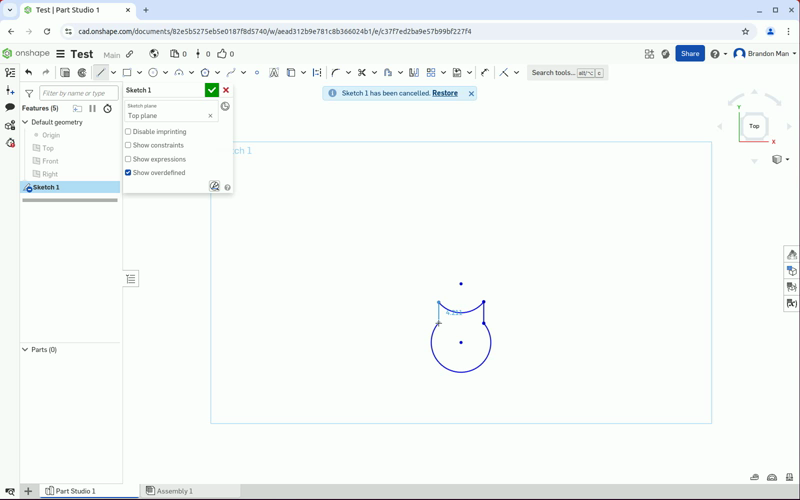
click(438, 322)
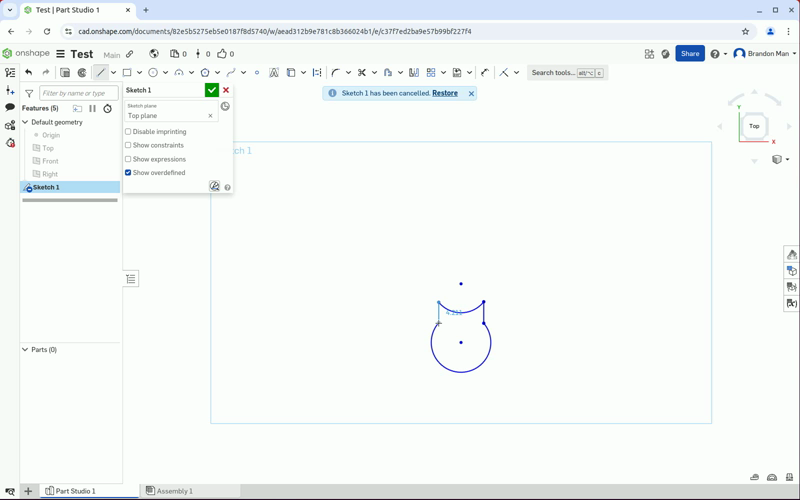
key(esc)
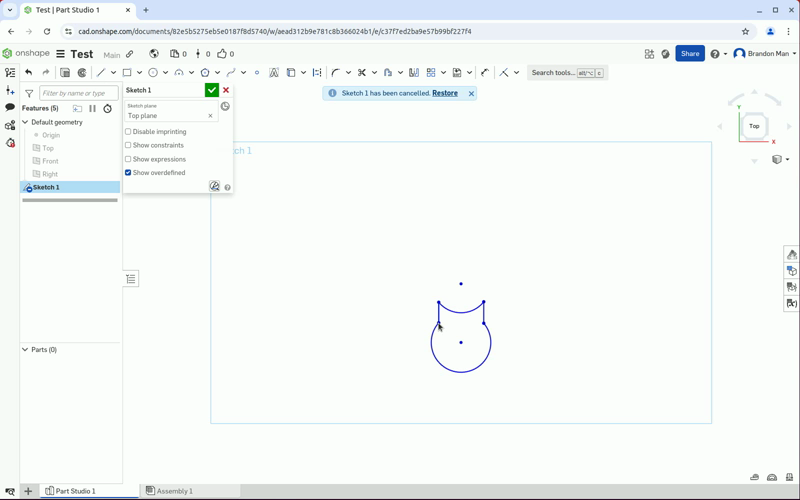
key(c)
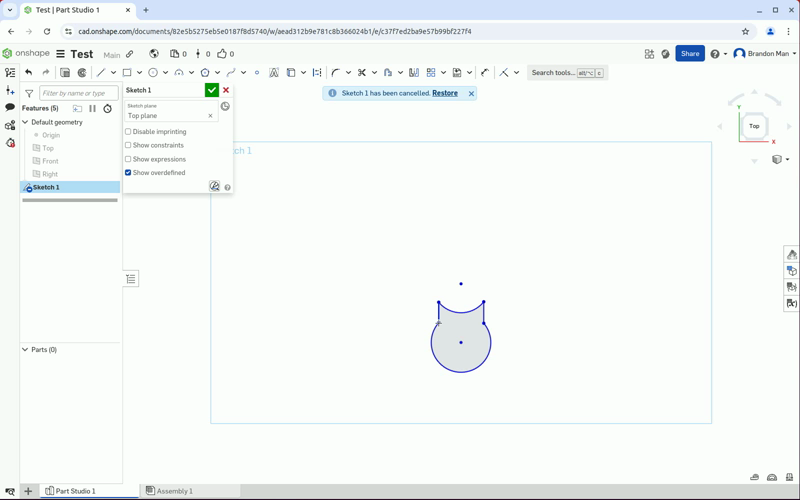
key_down(shift)
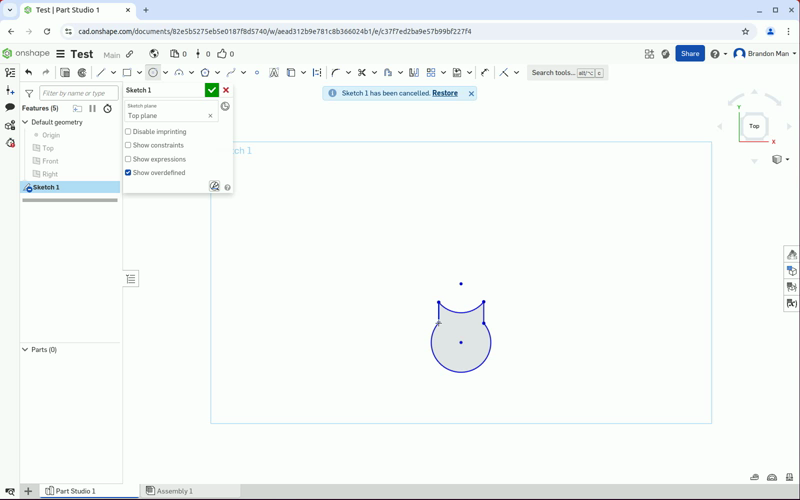
mouse_move(461, 342)
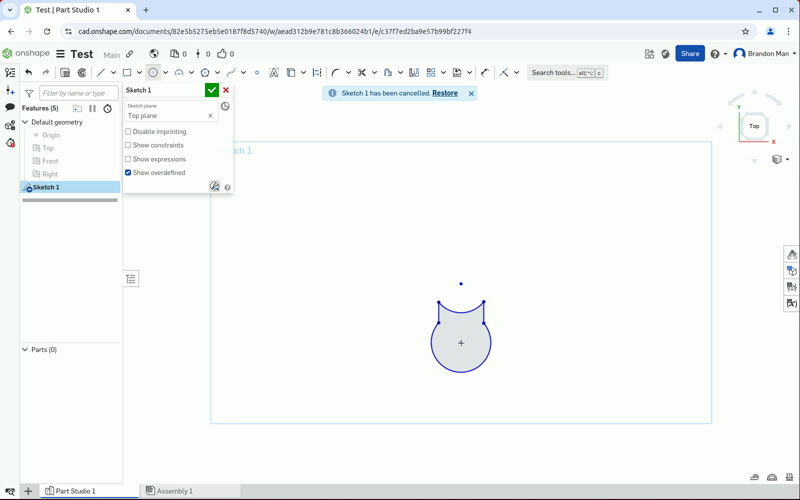
click(461, 342)
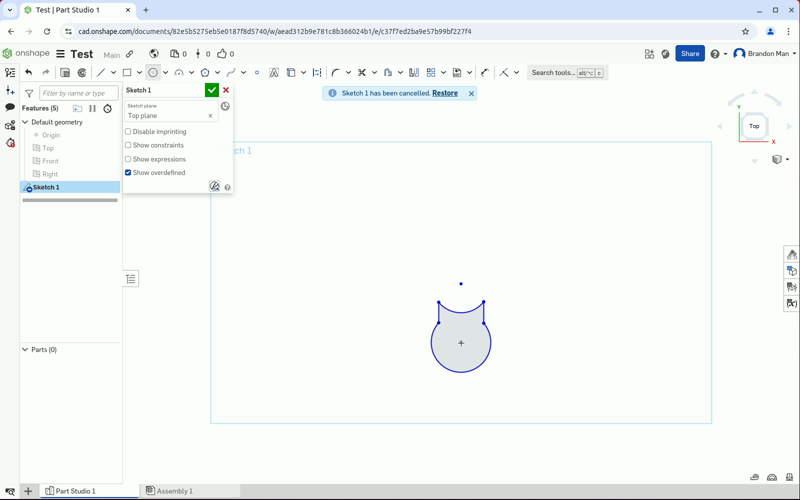
key_up(shift)
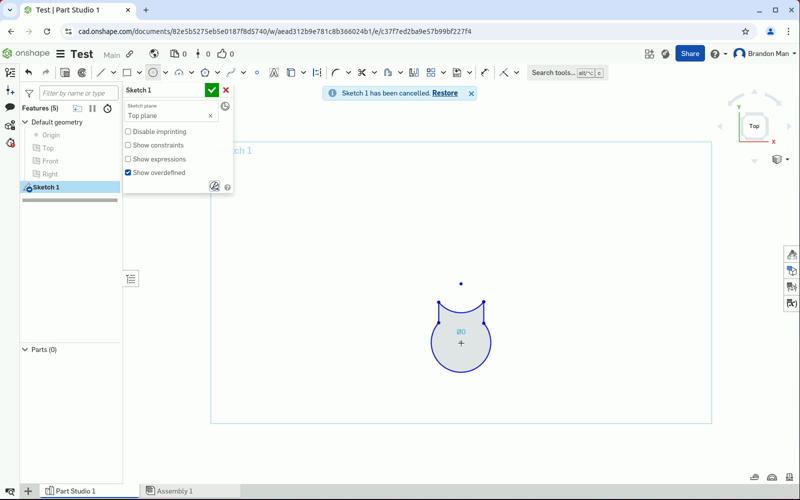
mouse_move(486, 342)
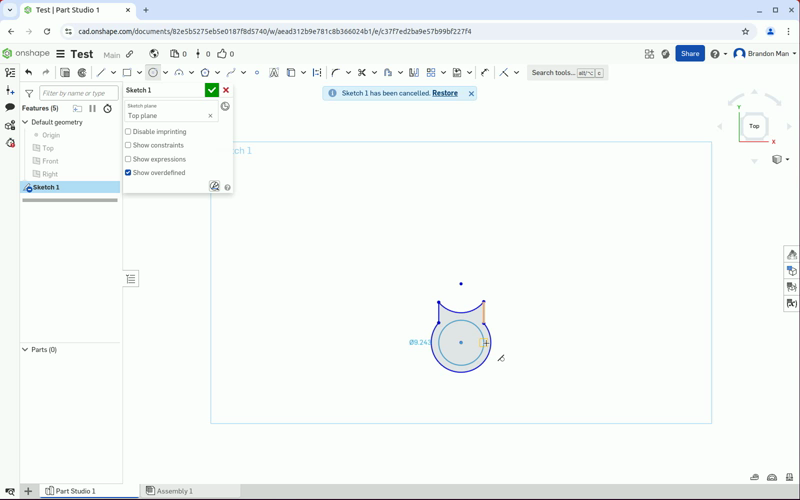
click(486, 342)
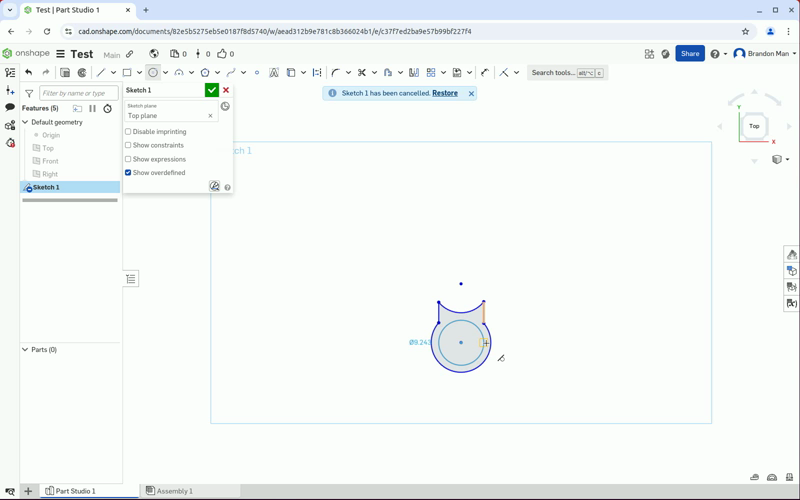
key(esc)
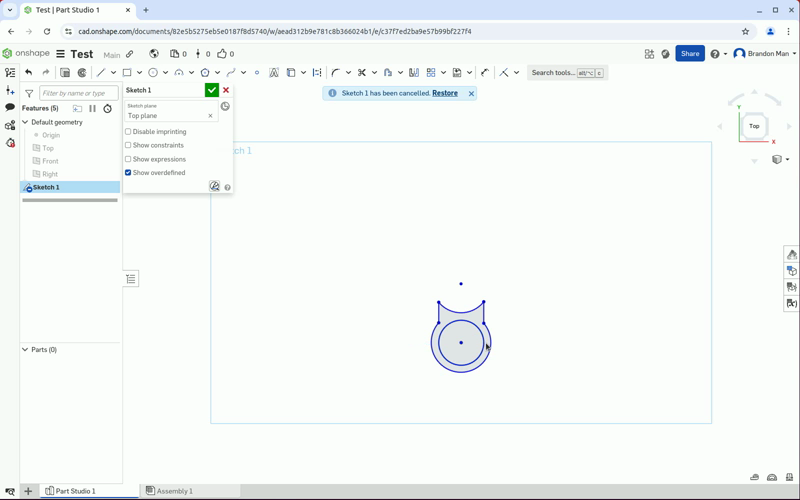
mouse_move(485, 331)
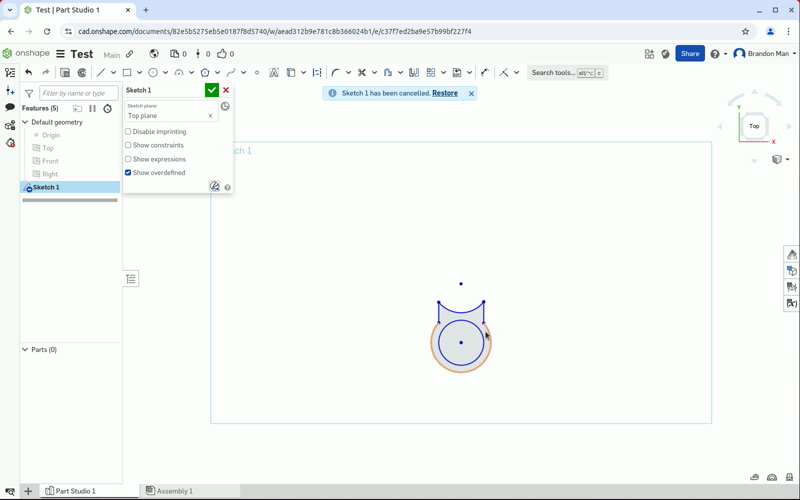
scroll(6)
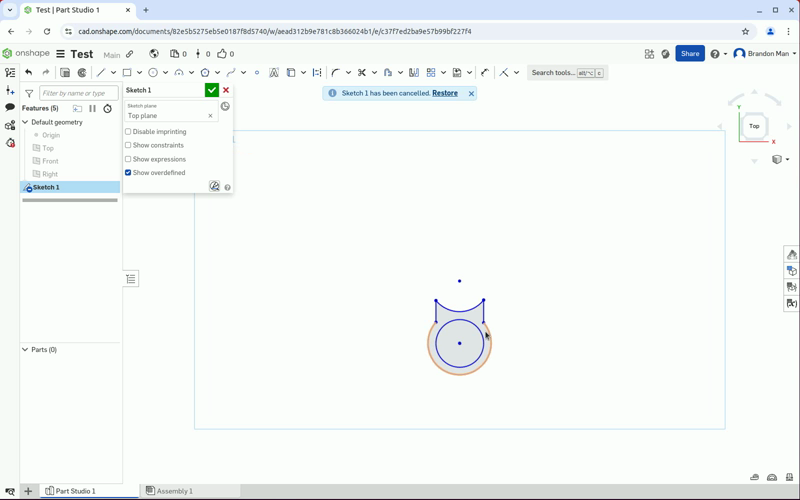
scroll(6)
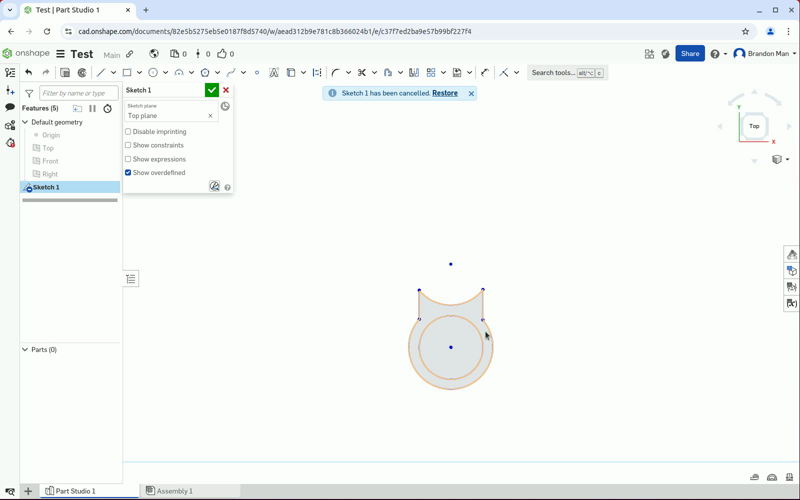
scroll(6)
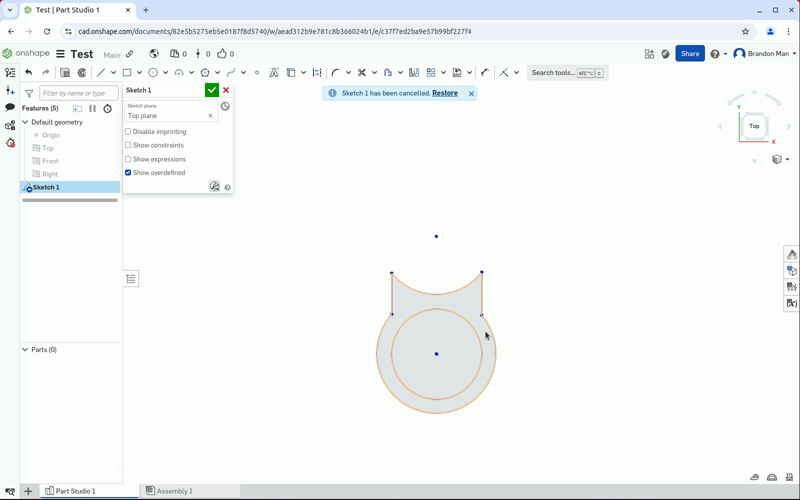
scroll(6)
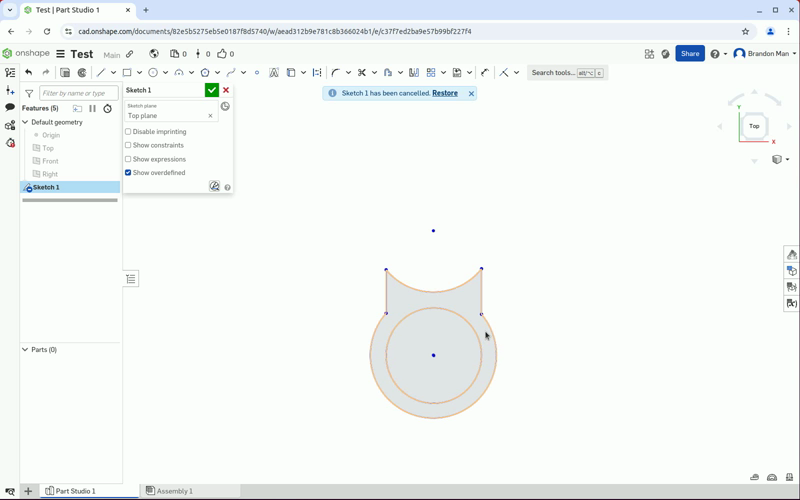
scroll(6)
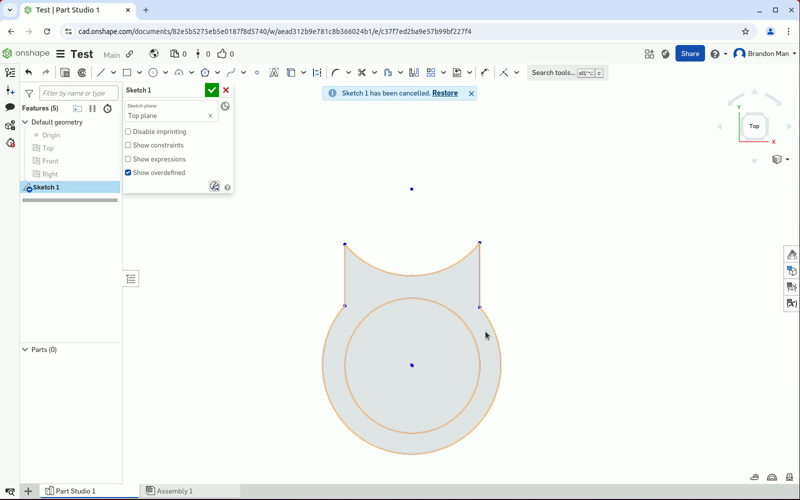
scroll(6)
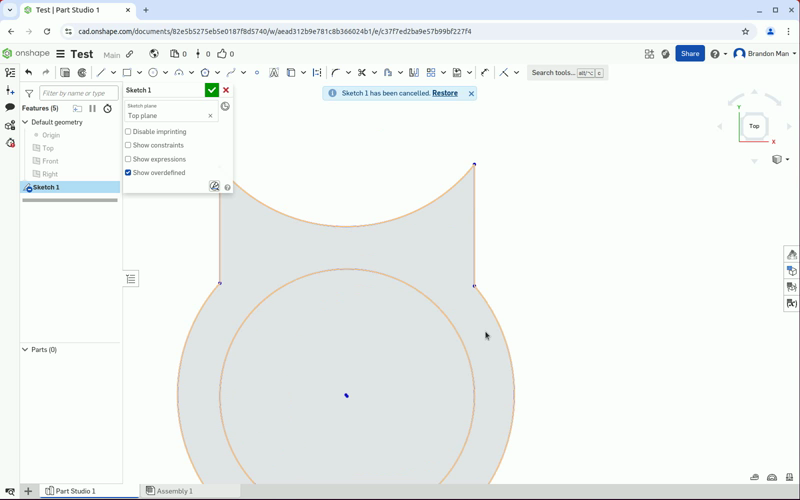
scroll(6)
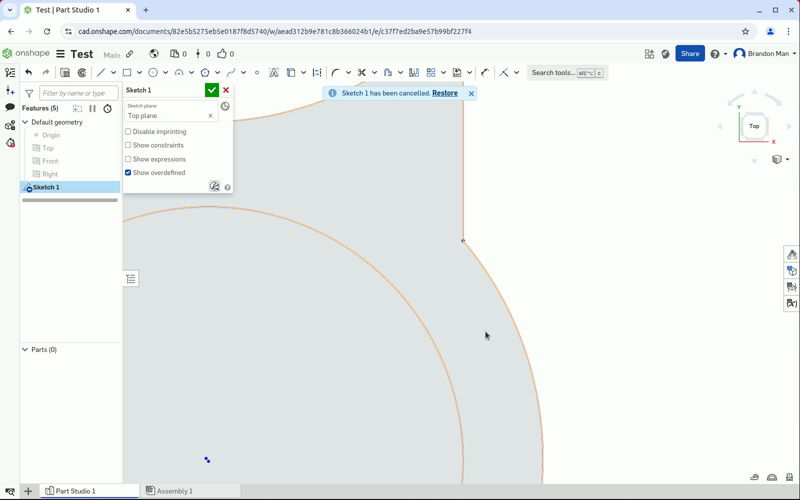
click(485, 331)
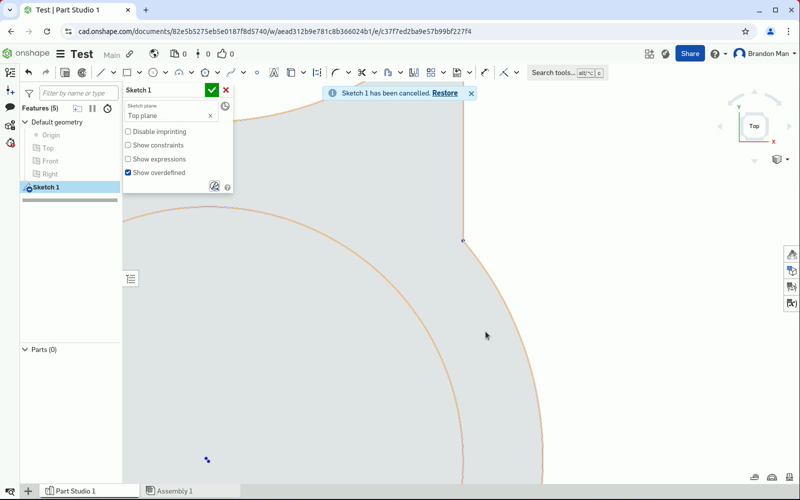
scroll(-6)
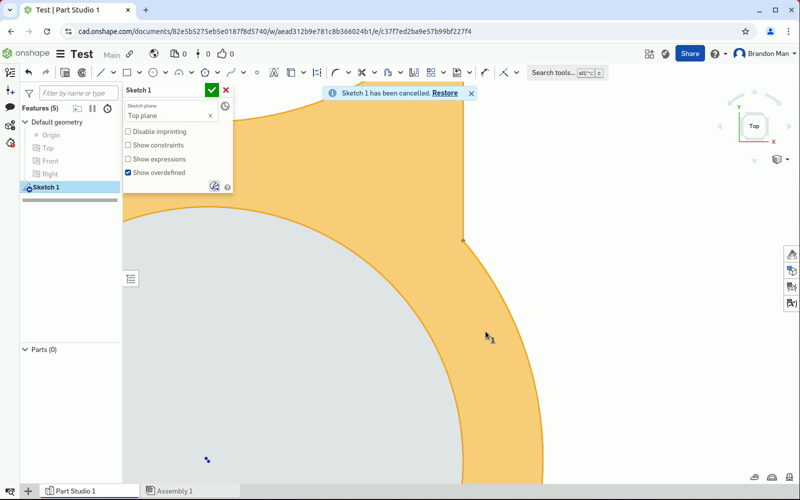
scroll(-6)
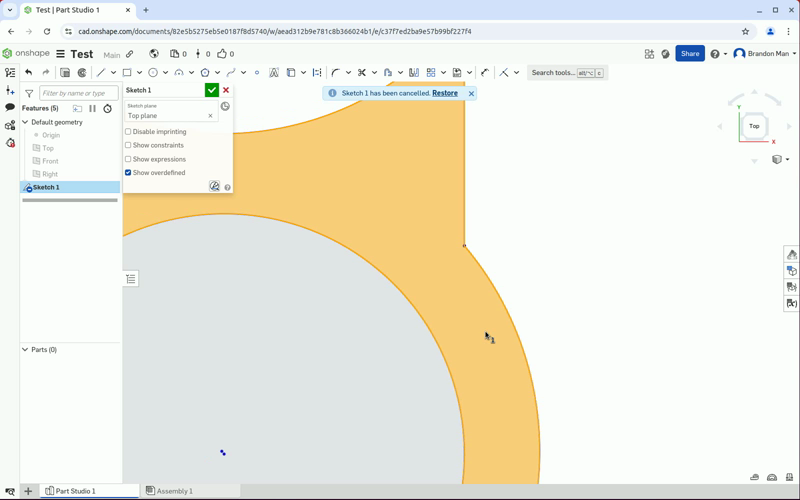
scroll(-6)
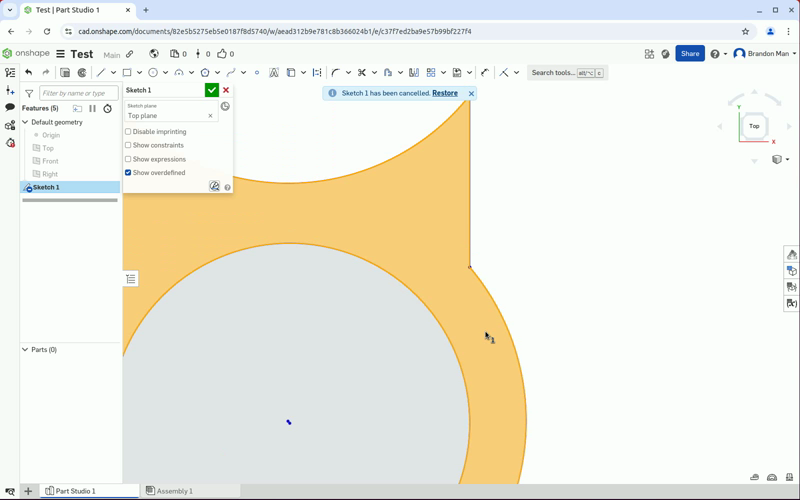
scroll(-6)
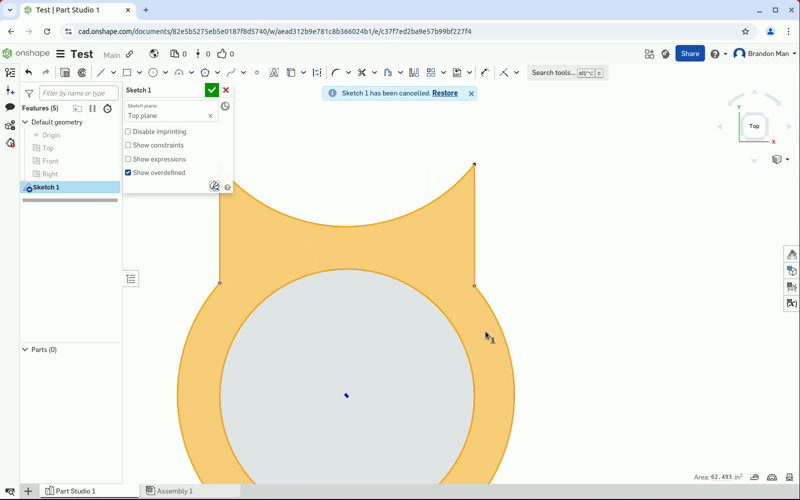
scroll(-6)
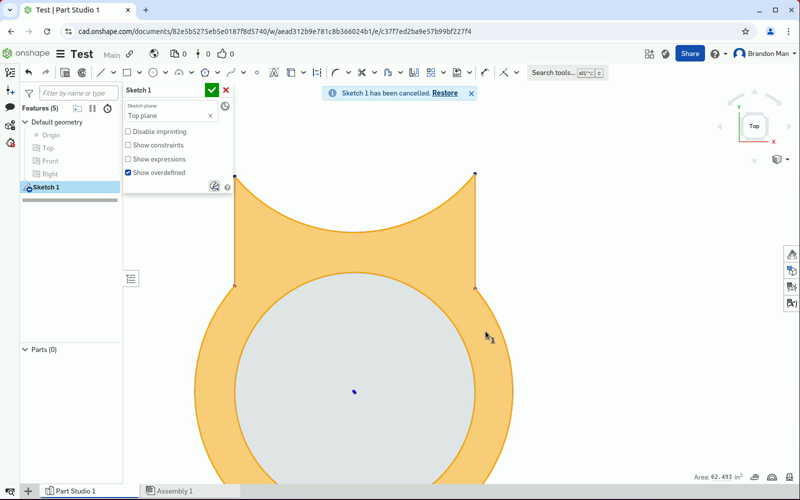
scroll(-6)
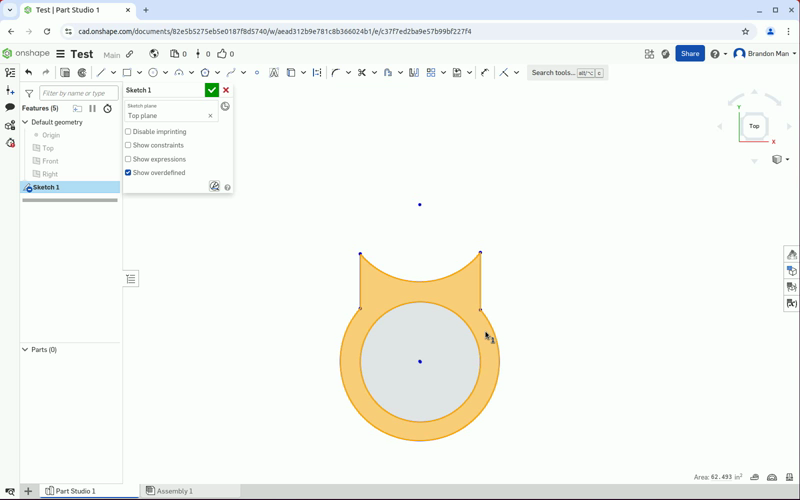
scroll(-6)
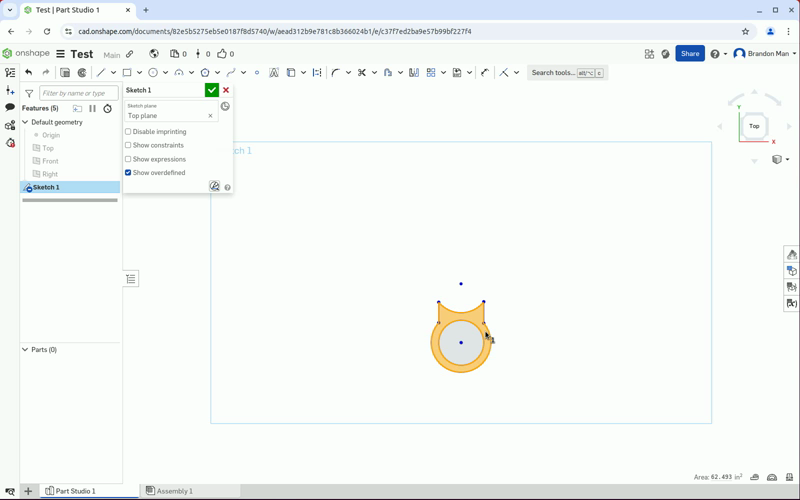
mouse_move(73, 352)
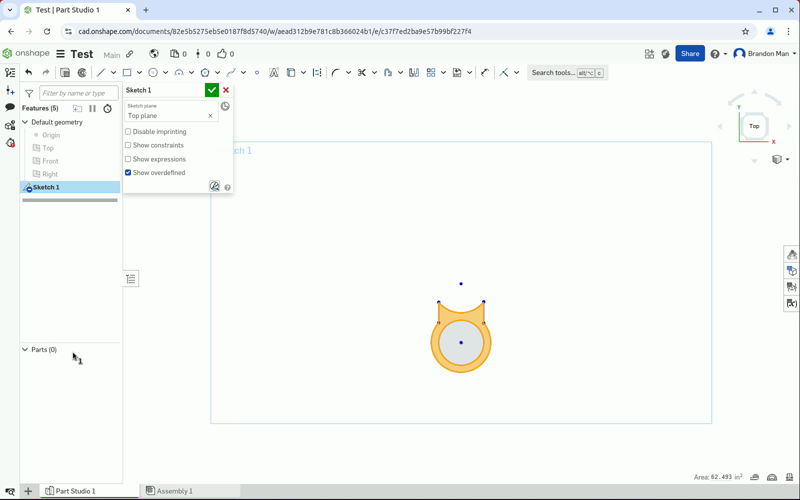
key(shift+y)
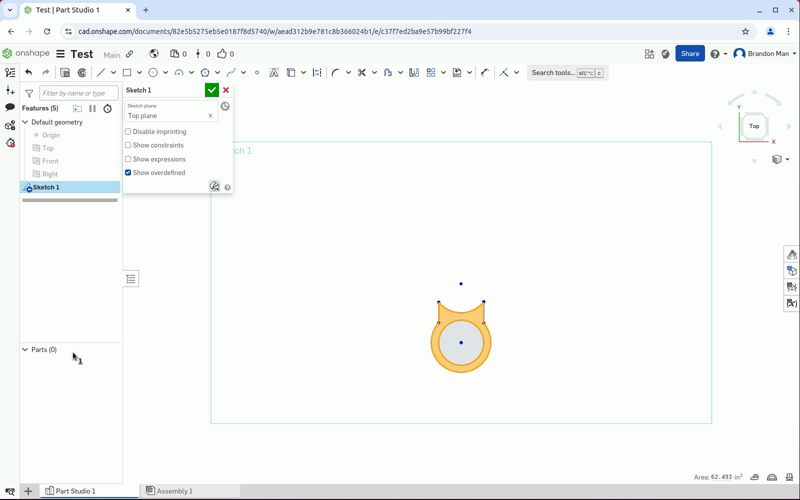
key(shift+e)
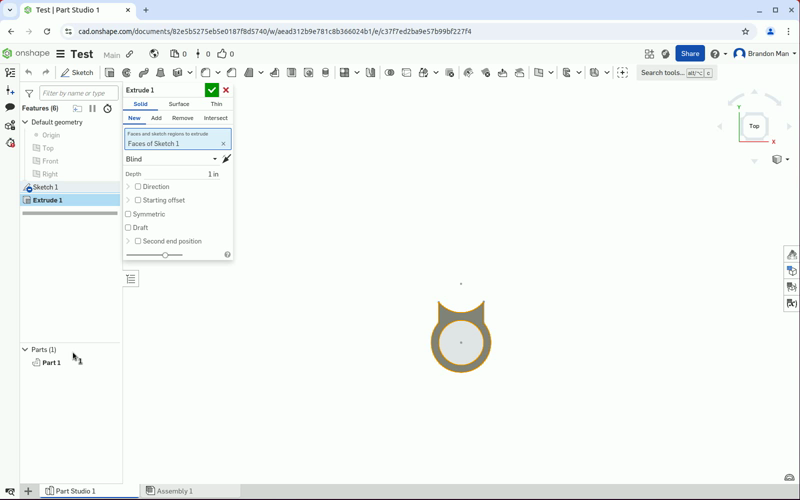
mouse_move(143, 106)
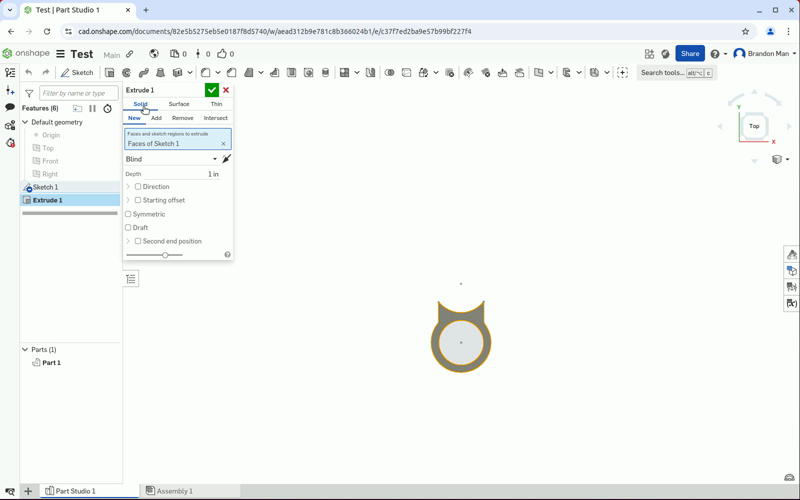
click(143, 106)
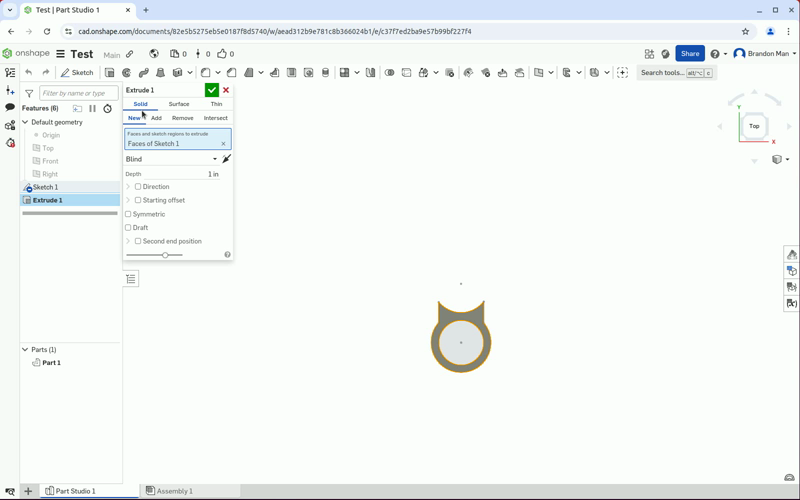
mouse_move(137, 120)
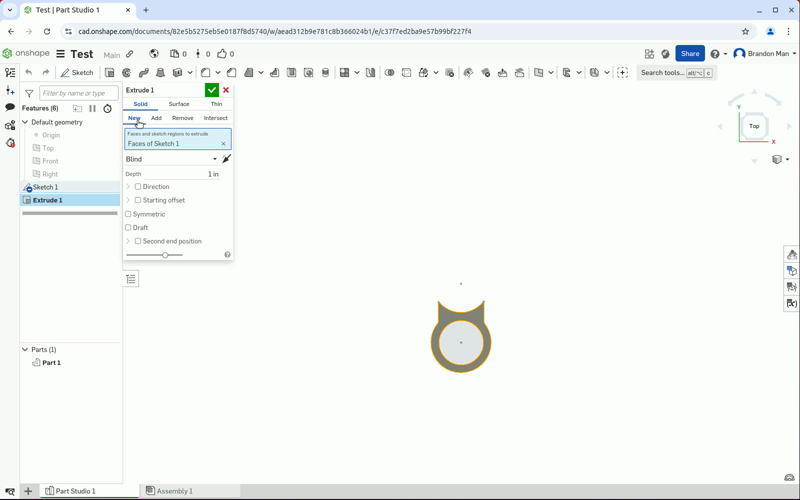
click(137, 120)
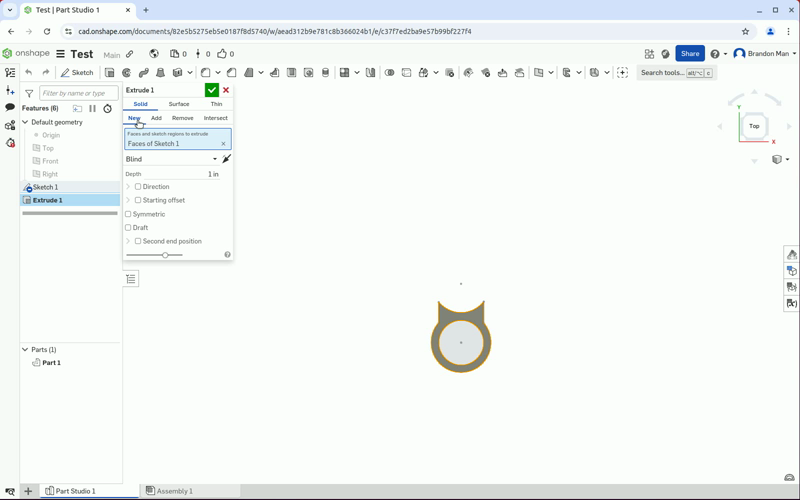
key(tab, 4)
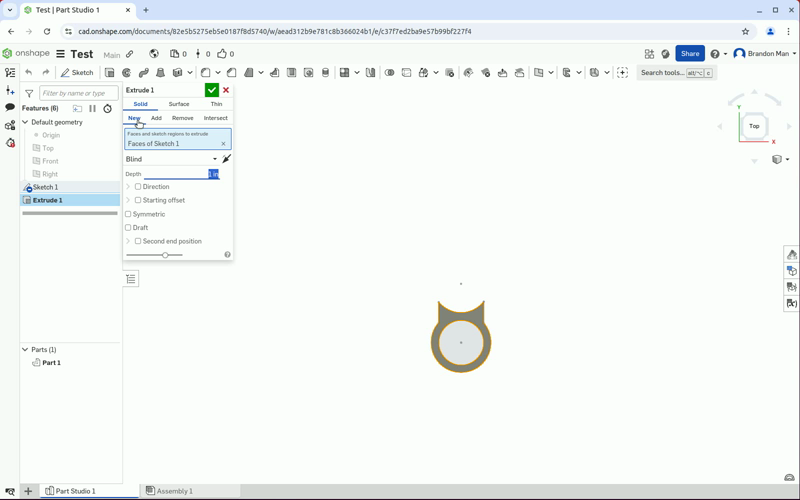
text(11.554)
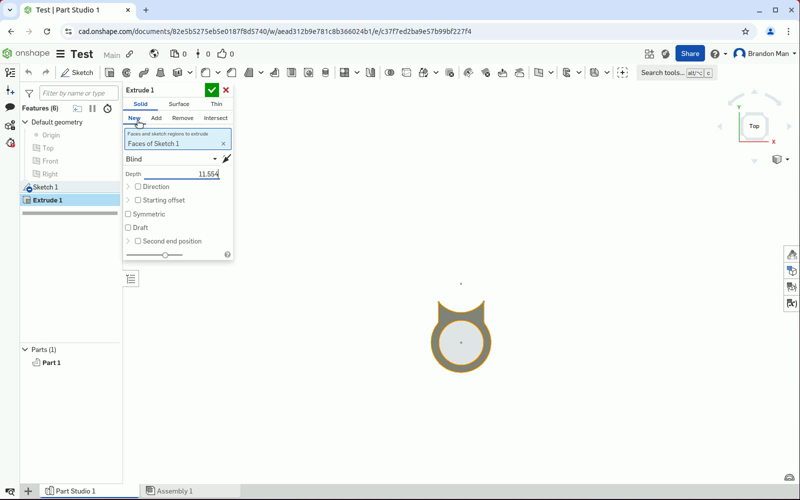
key(enter)
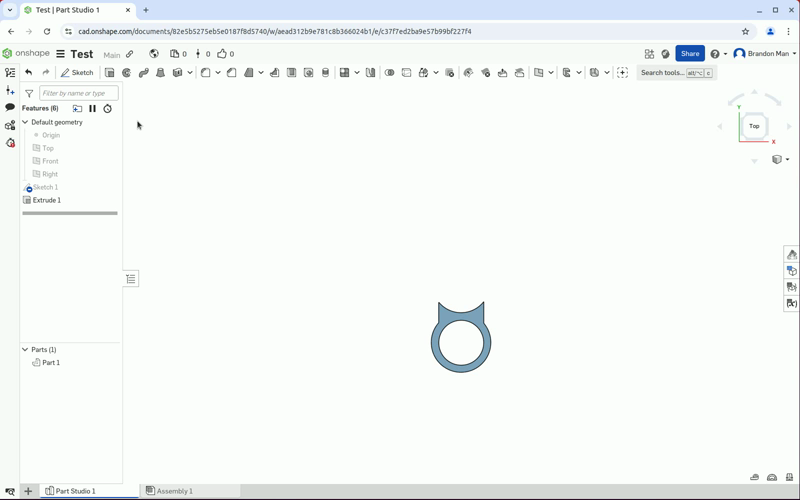
key(shift+h)
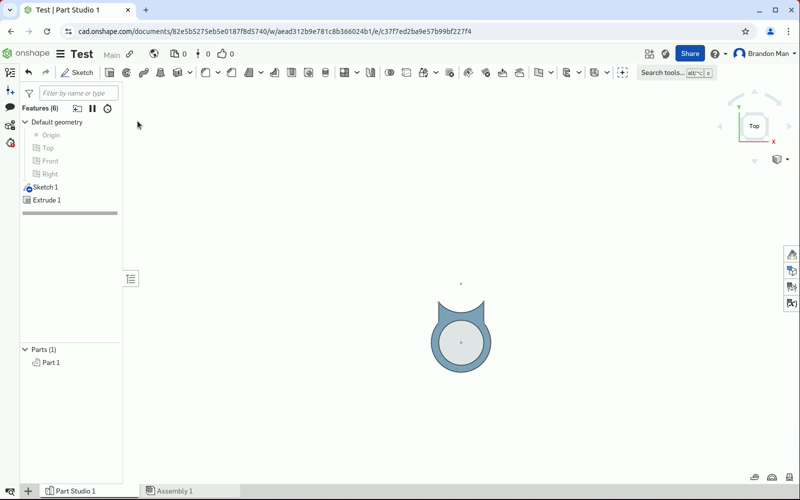
key(shift+h)
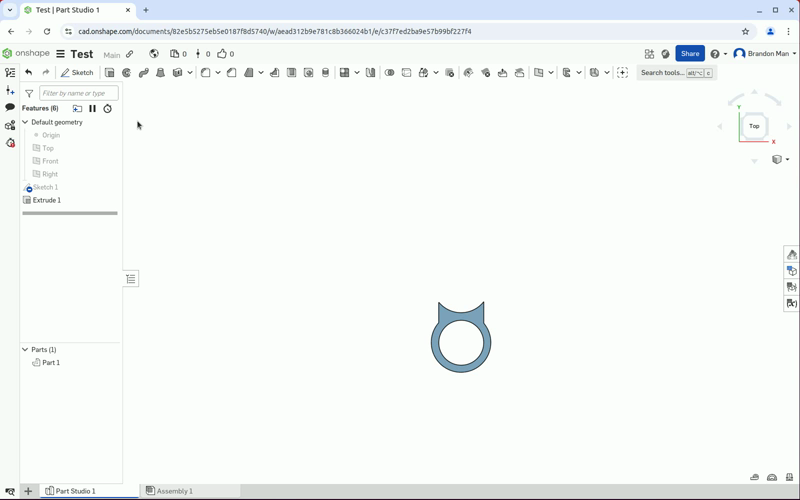
mouse_move(73, 189)
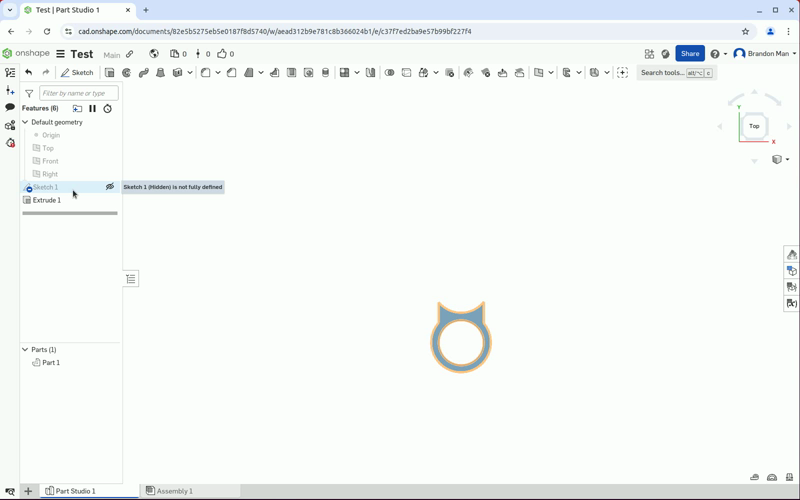
click(73, 189)
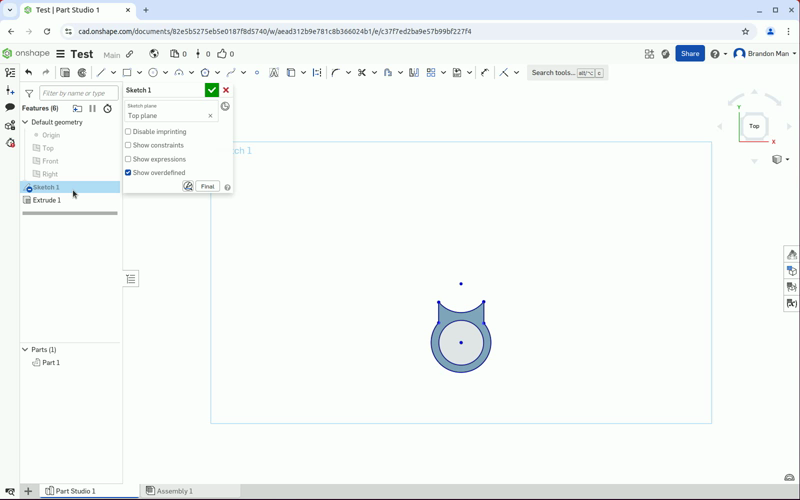
mouse_move(229, 92)
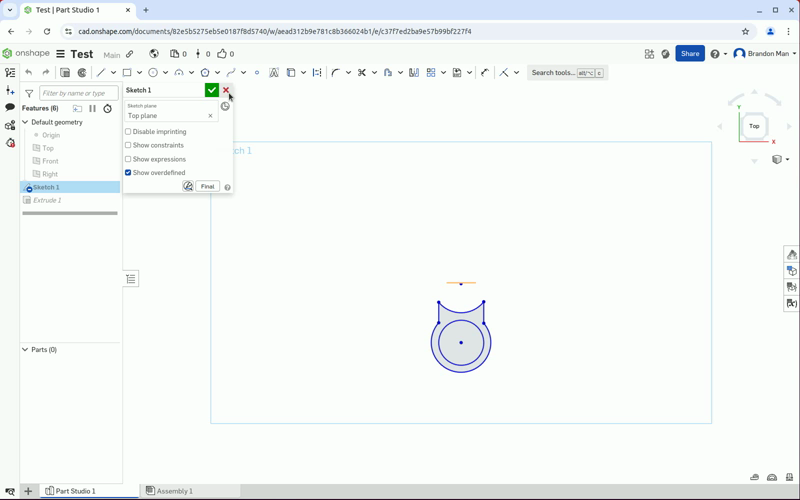
click(229, 92)
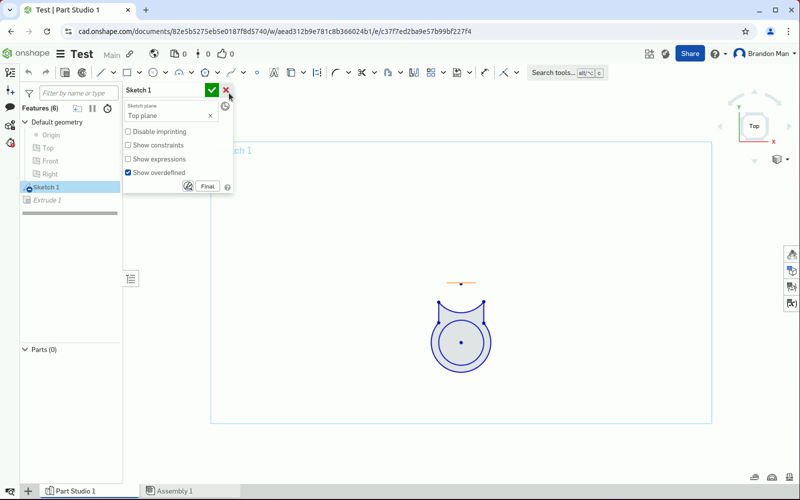
key(shift+s)
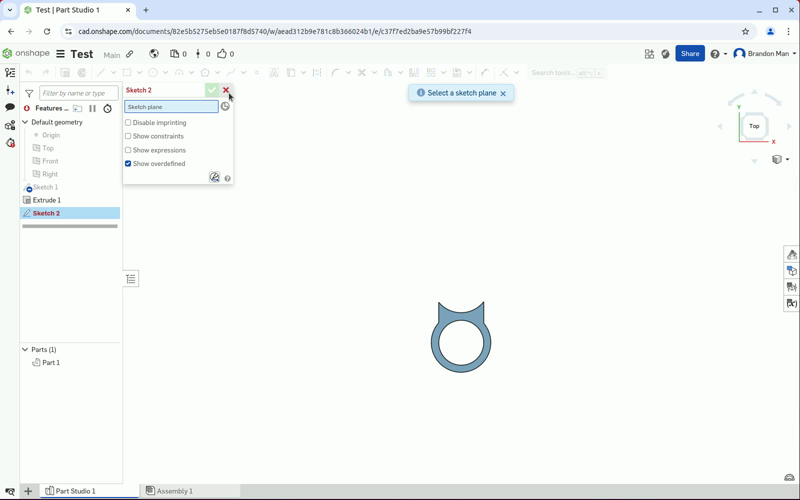
mouse_move(73, 150)
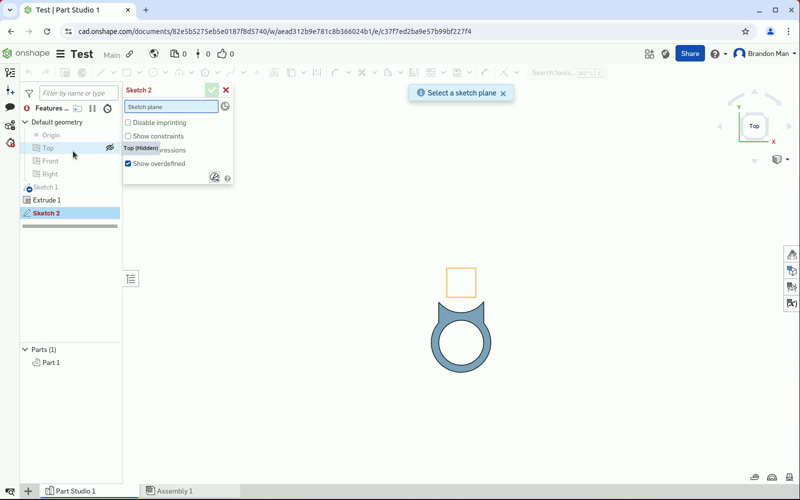
click(73, 150)
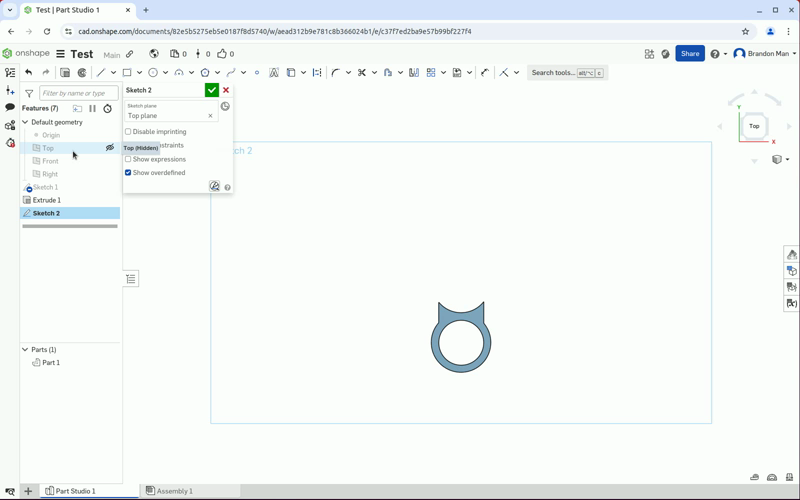
mouse_move(73, 352)
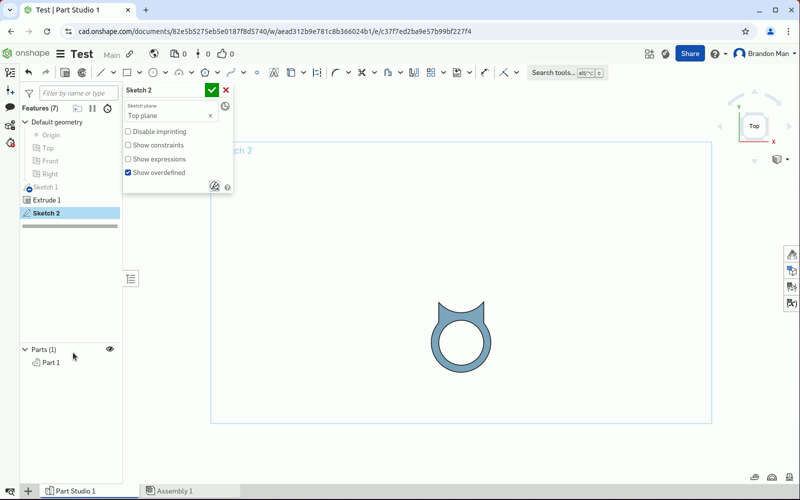
key(y)
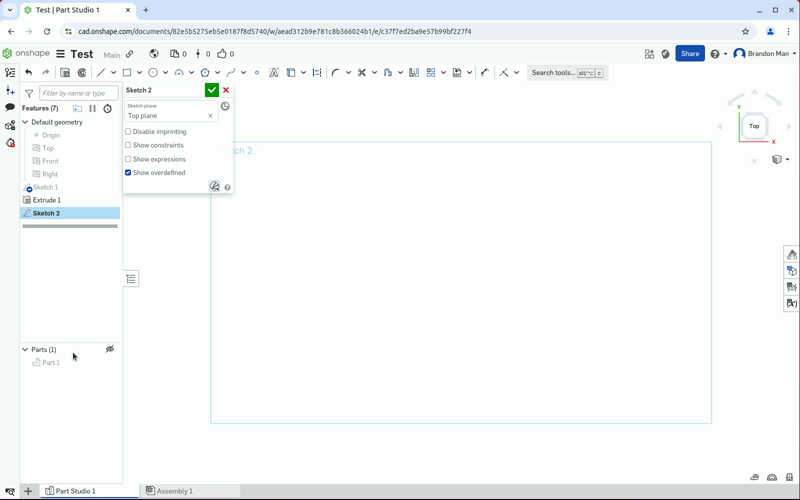
key(a)
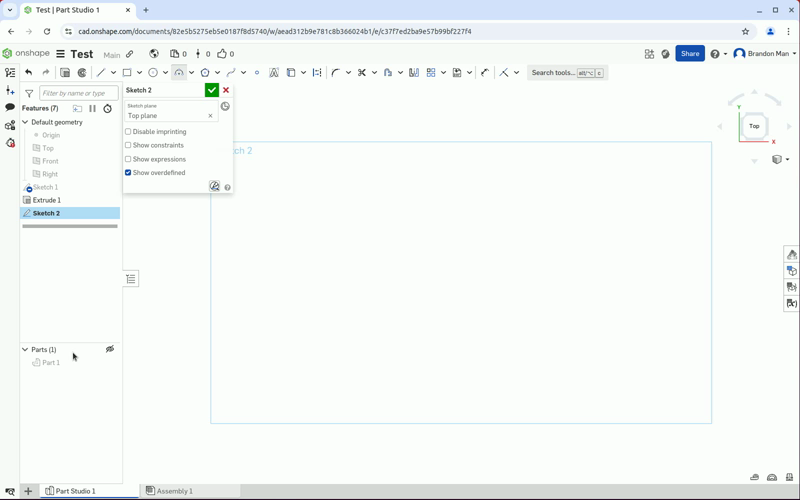
key_down(shift)
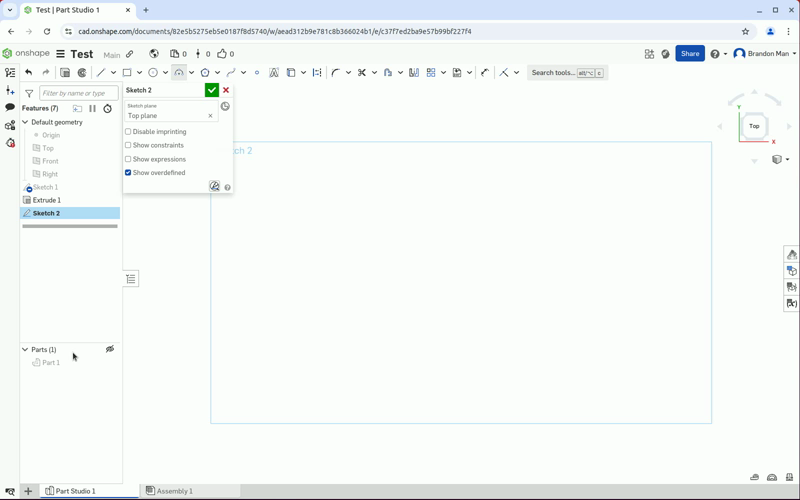
mouse_move(438, 264)
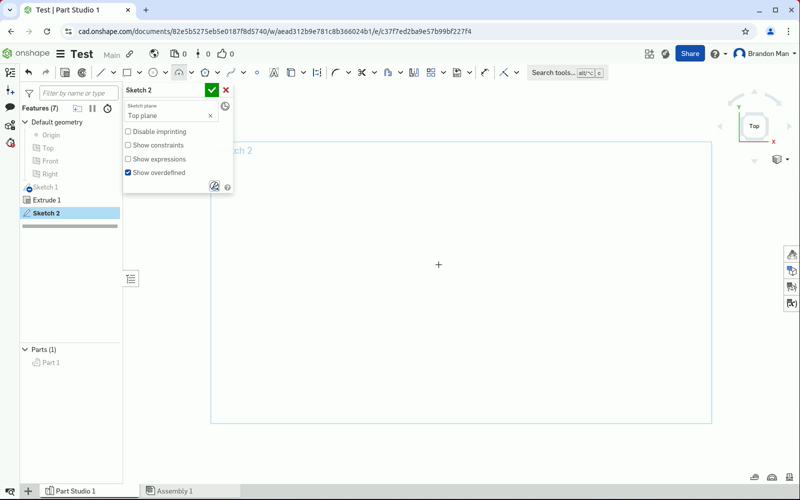
click(438, 264)
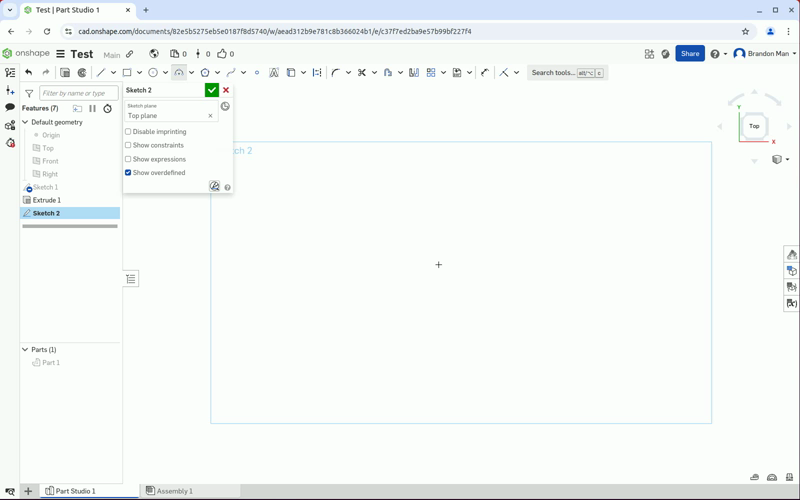
key_up(shift)
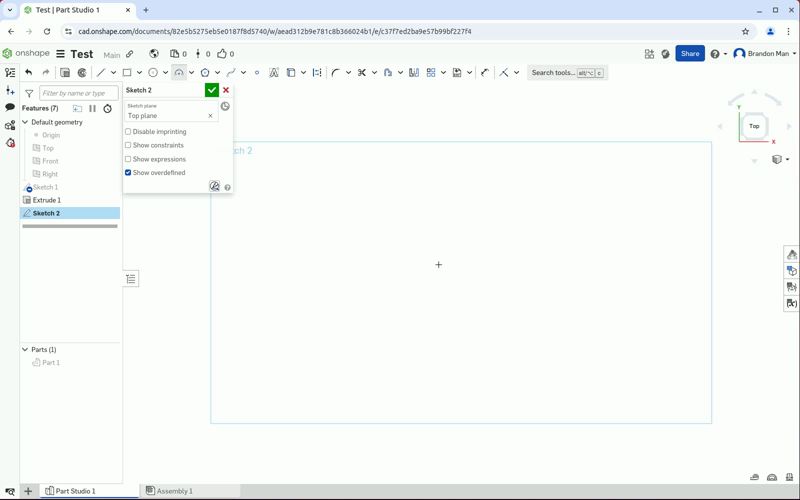
key_down(shift)
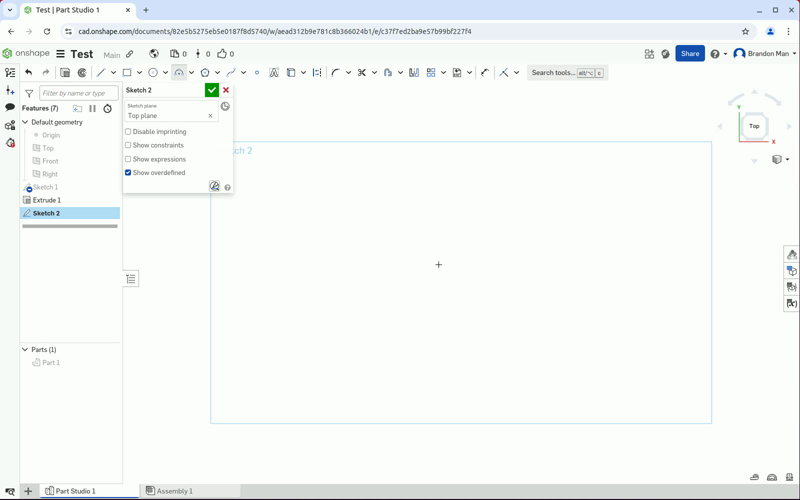
mouse_move(483, 263)
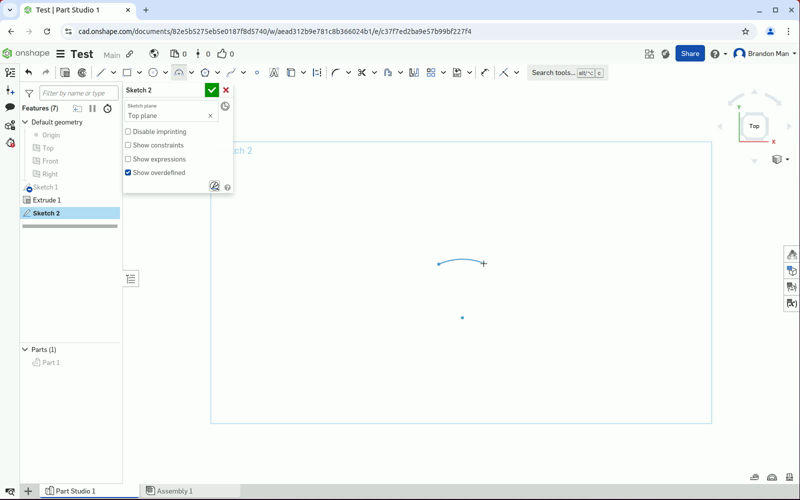
click(483, 263)
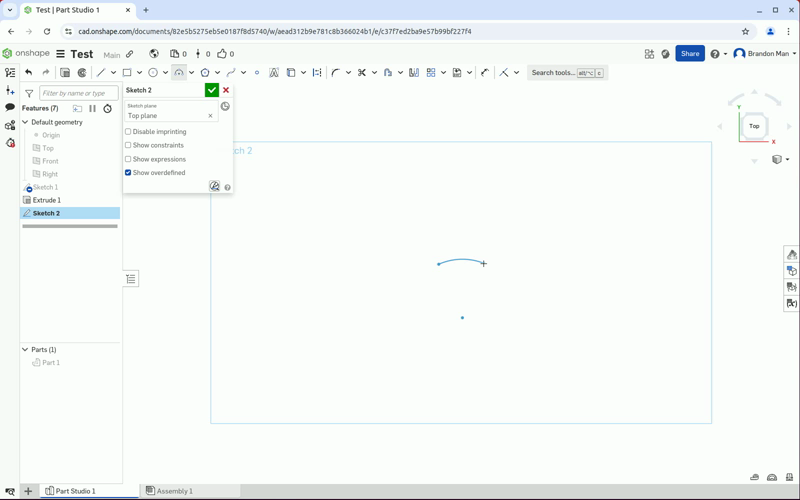
mouse_move(461, 253)
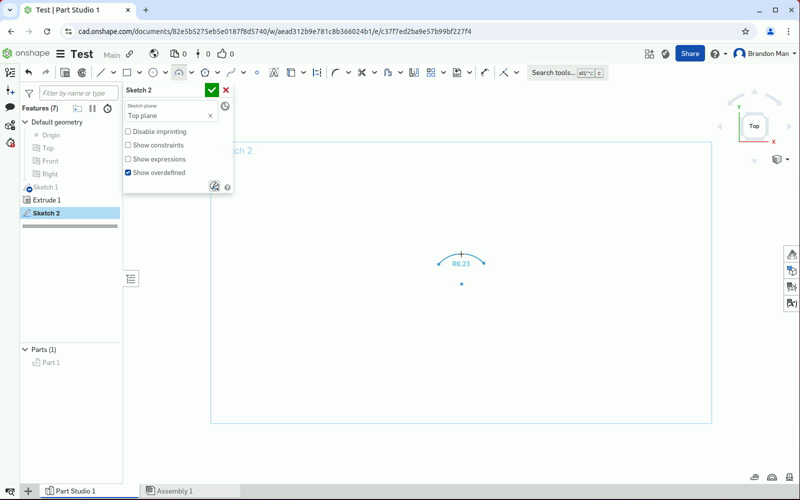
click(461, 253)
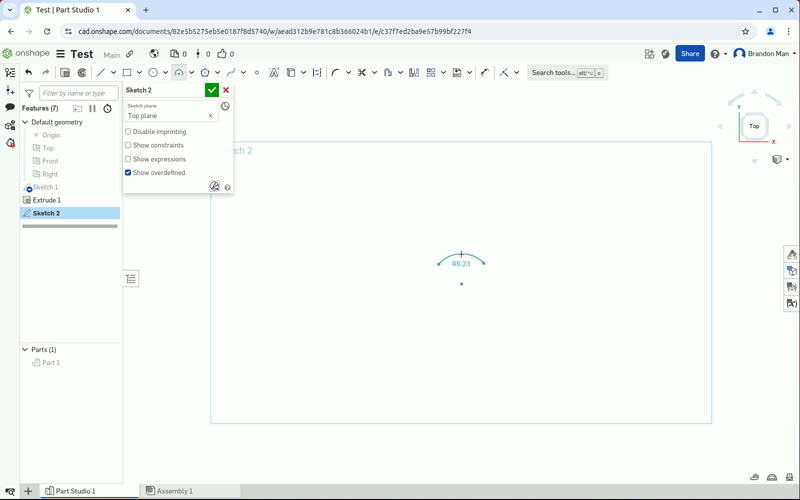
key_up(shift)
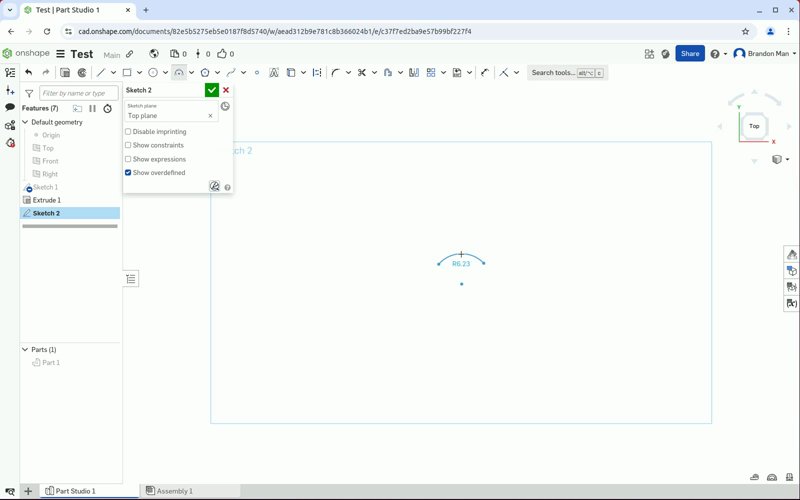
key(esc)
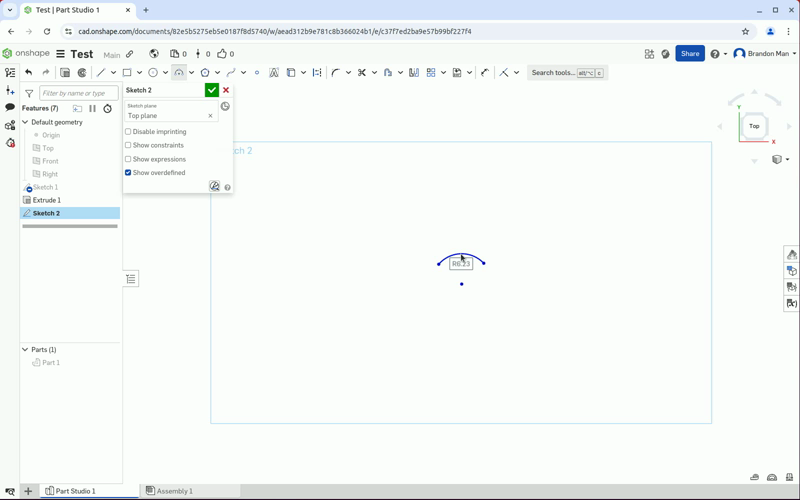
key(l)
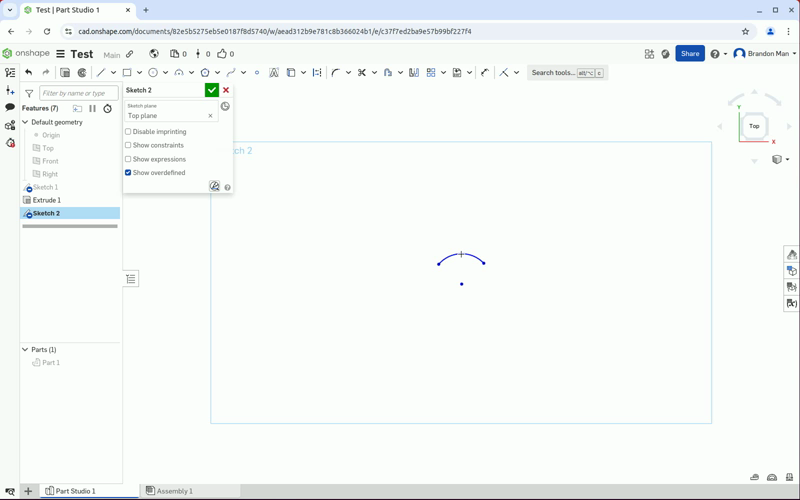
mouse_move(483, 263)
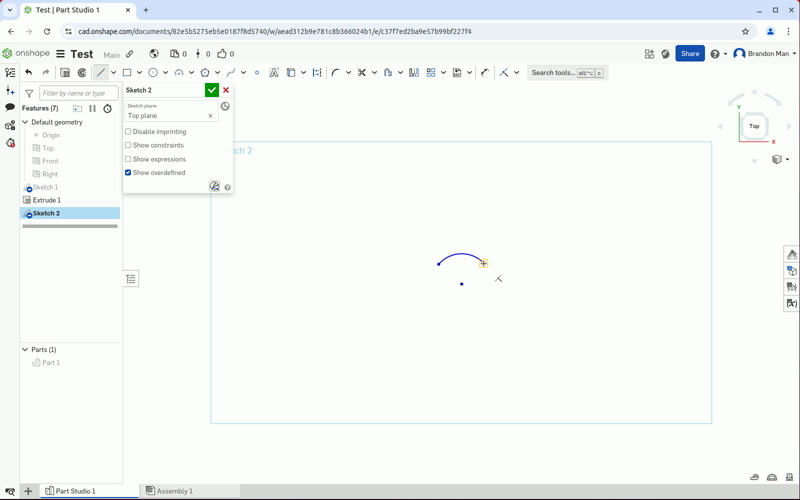
click(483, 263)
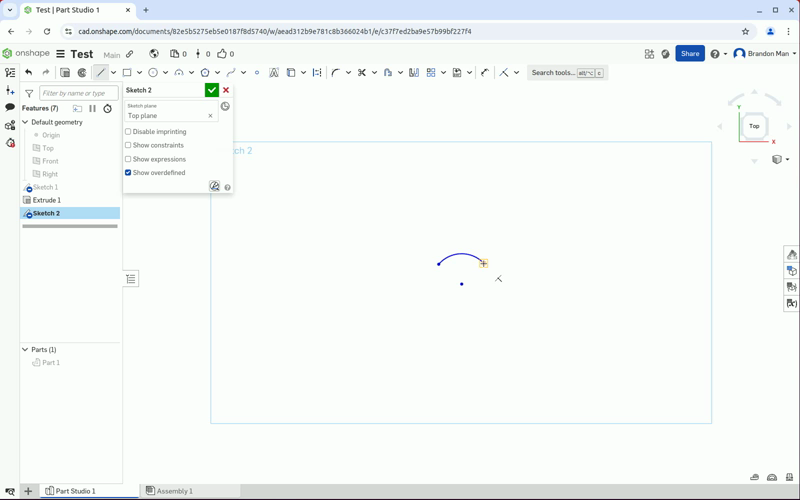
key_down(shift)
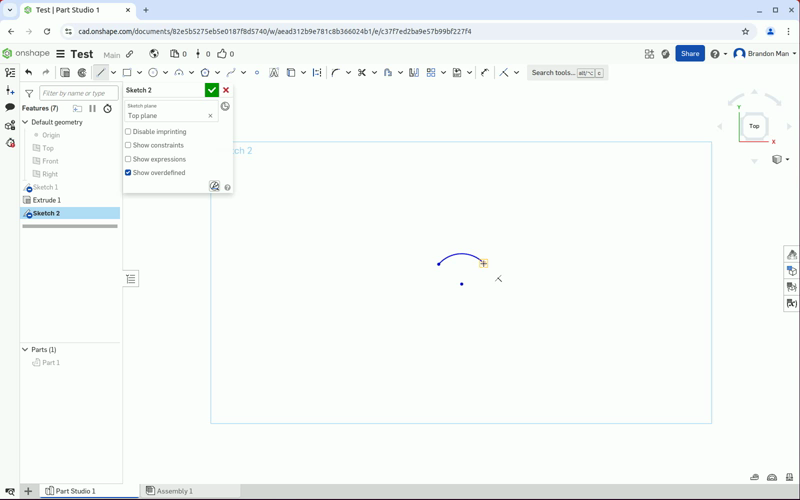
mouse_move(513, 263)
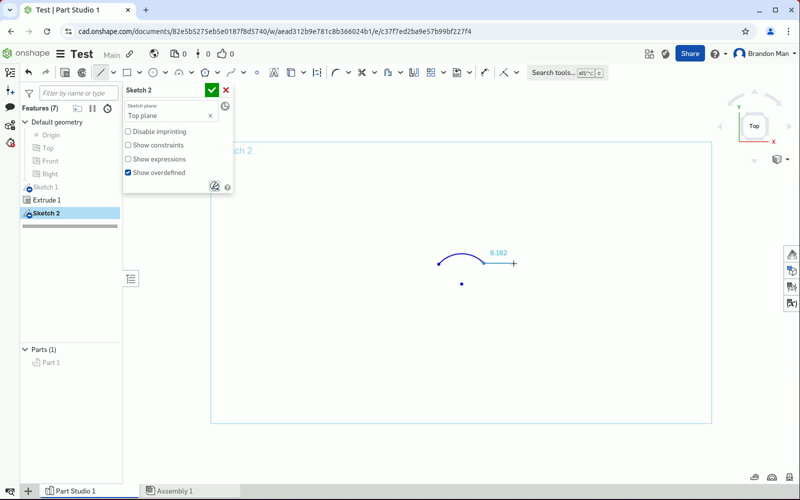
mouse_move(483, 243)
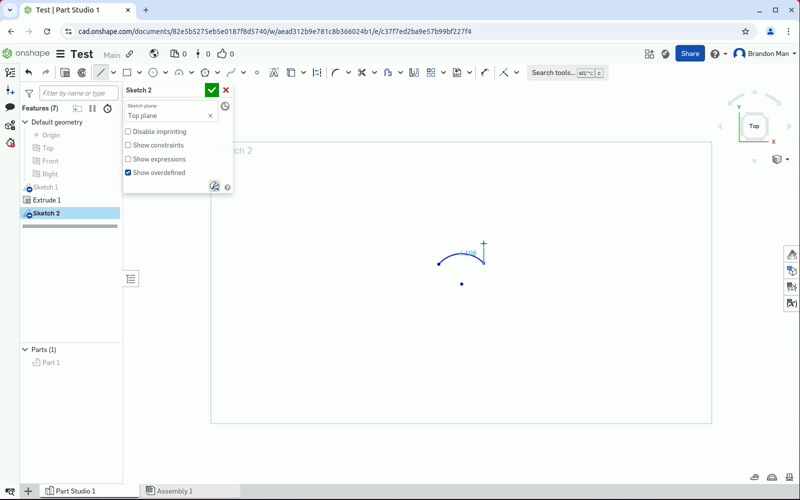
click(483, 243)
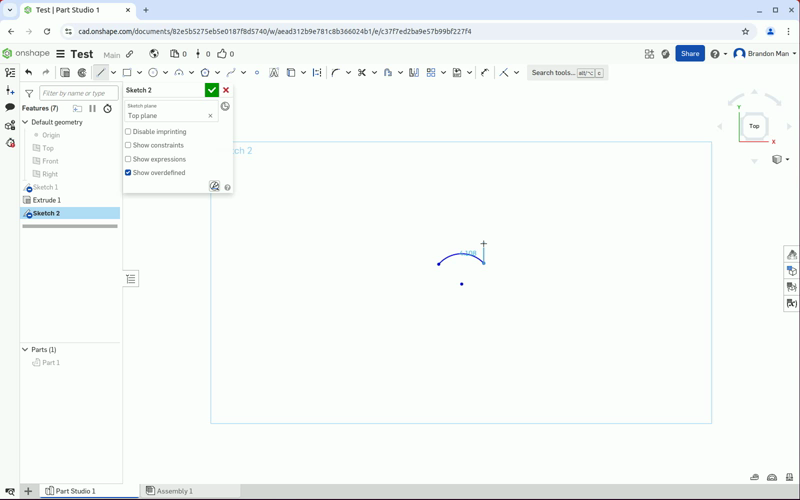
key_up(shift)
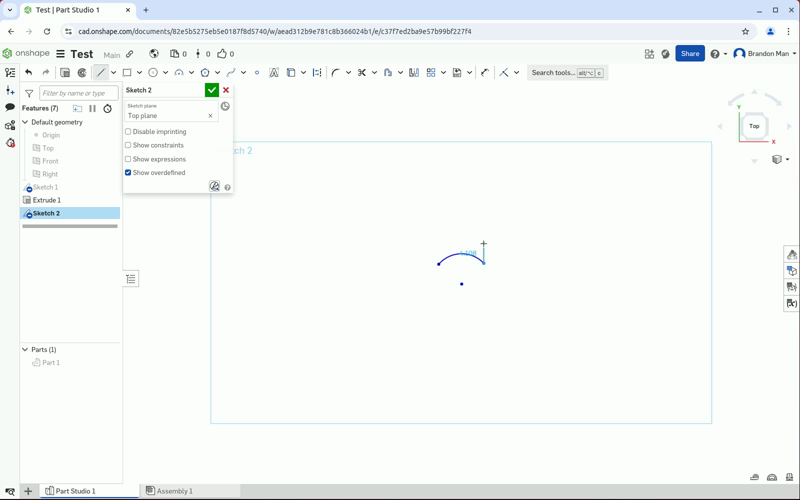
key(esc)
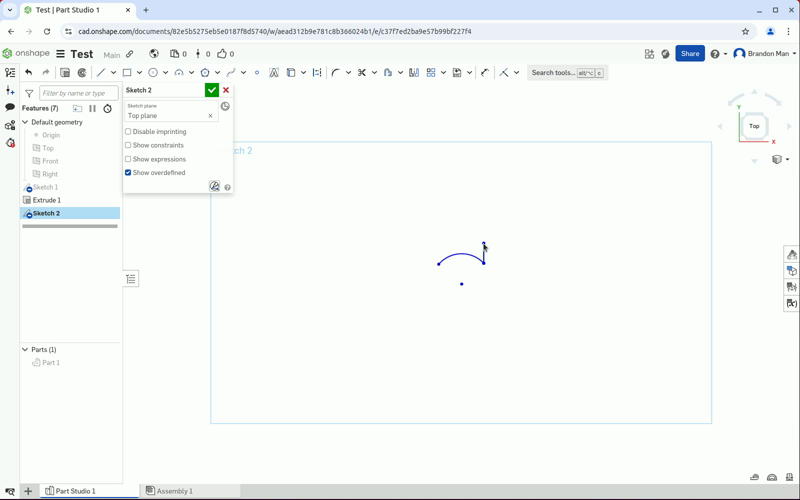
key(a)
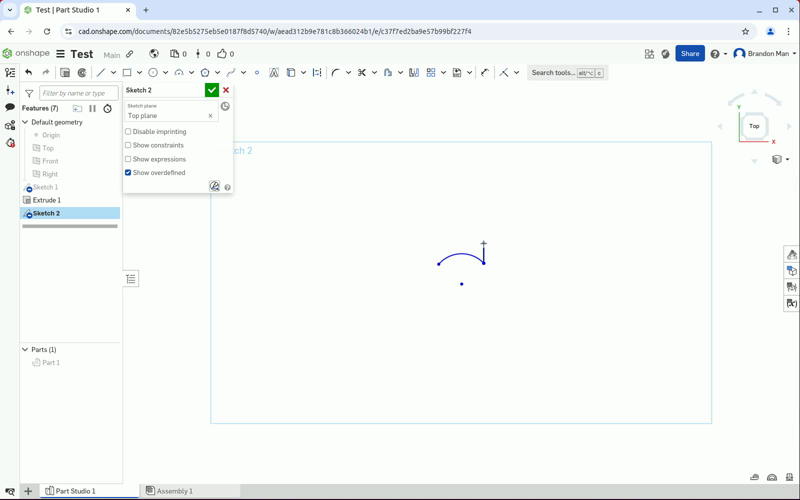
mouse_move(483, 243)
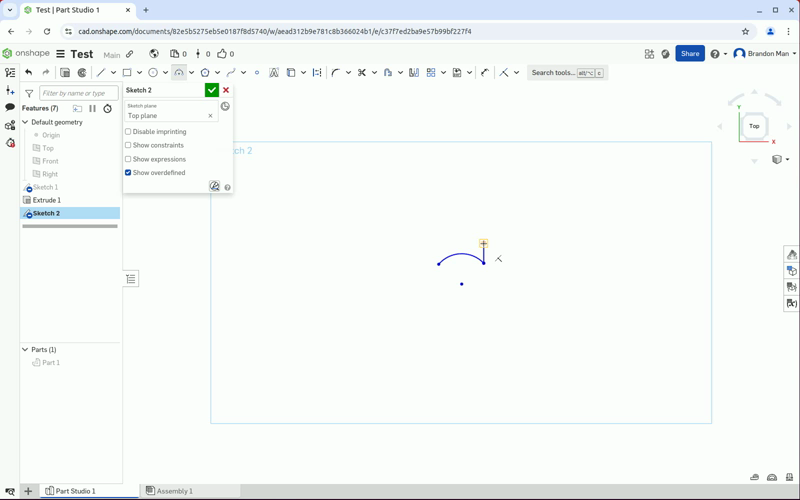
click(483, 243)
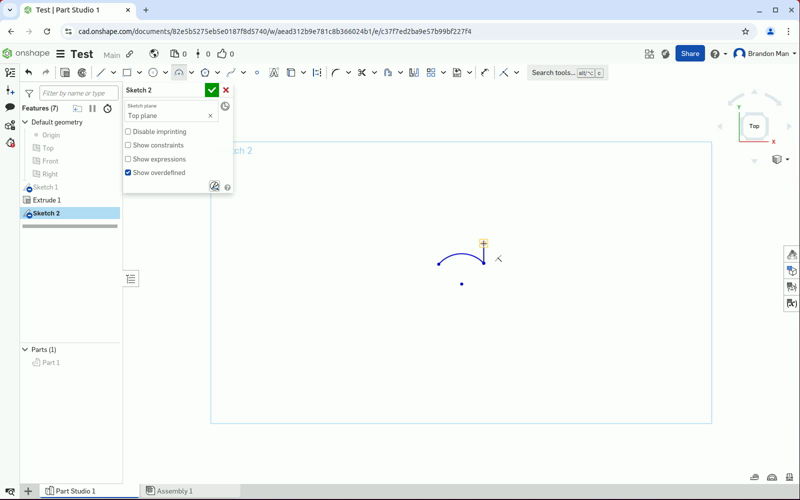
key_down(shift)
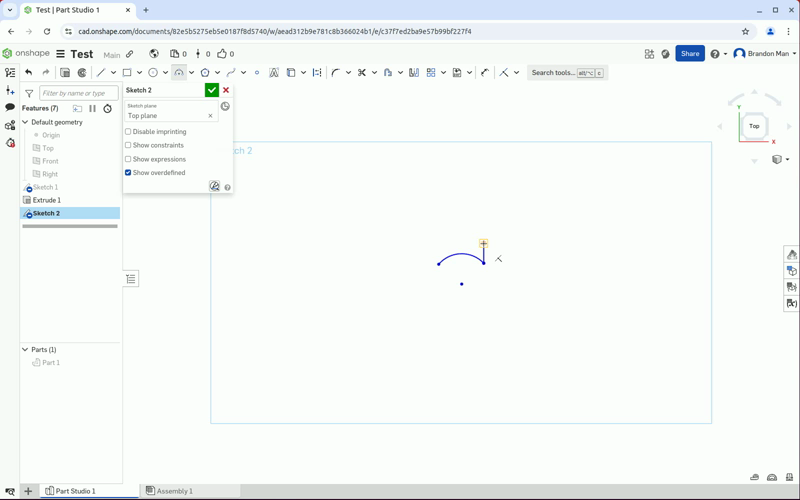
mouse_move(438, 242)
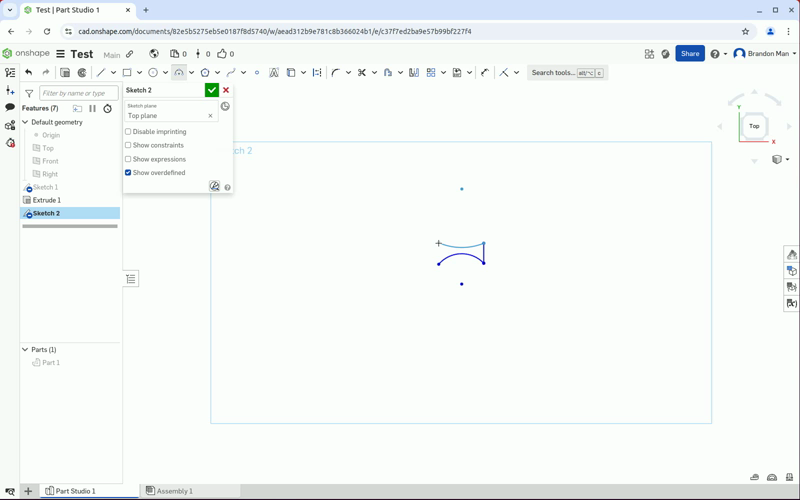
click(438, 242)
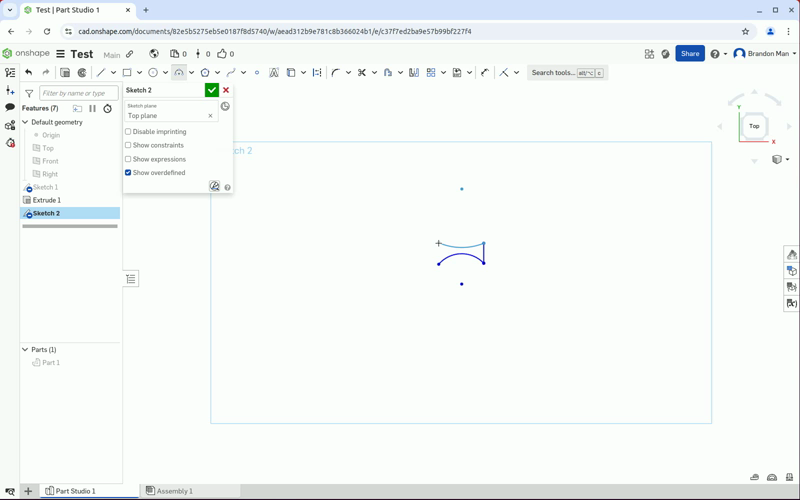
mouse_move(461, 193)
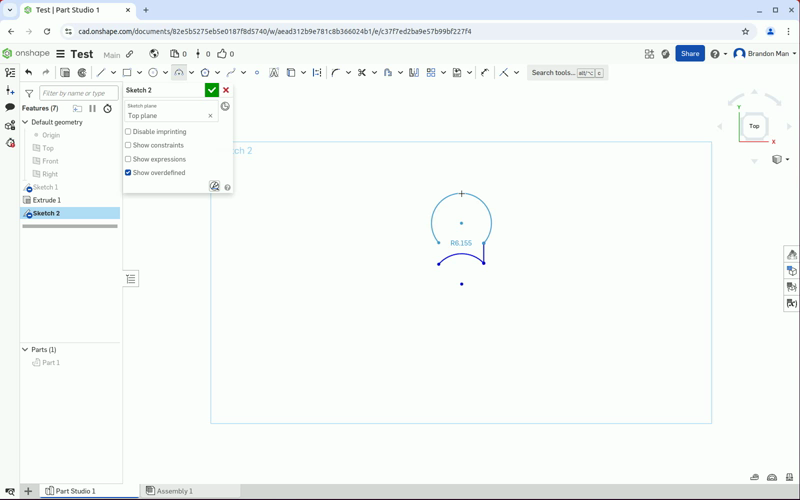
click(461, 193)
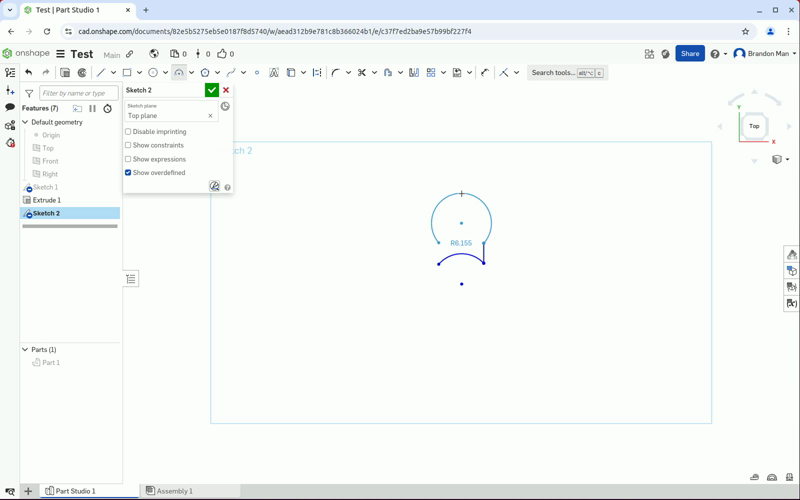
key_up(shift)
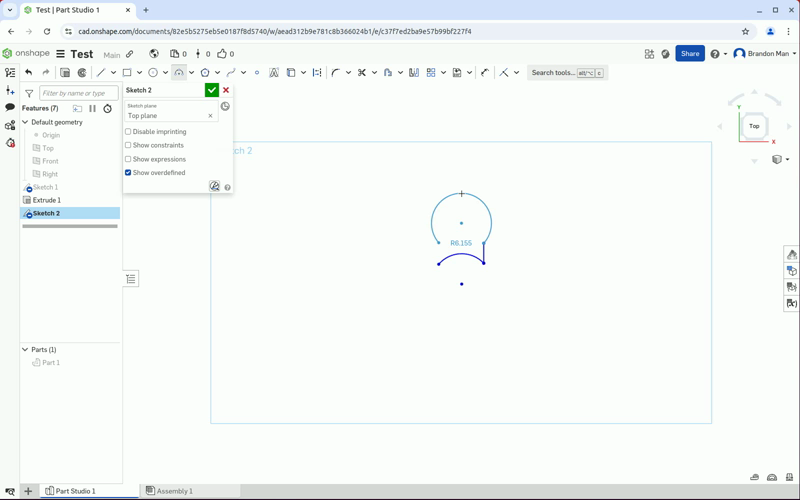
key(esc)
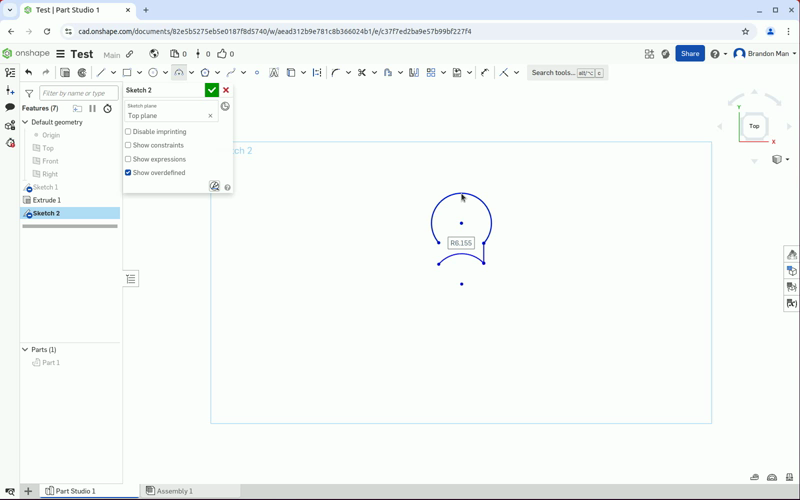
key(l)
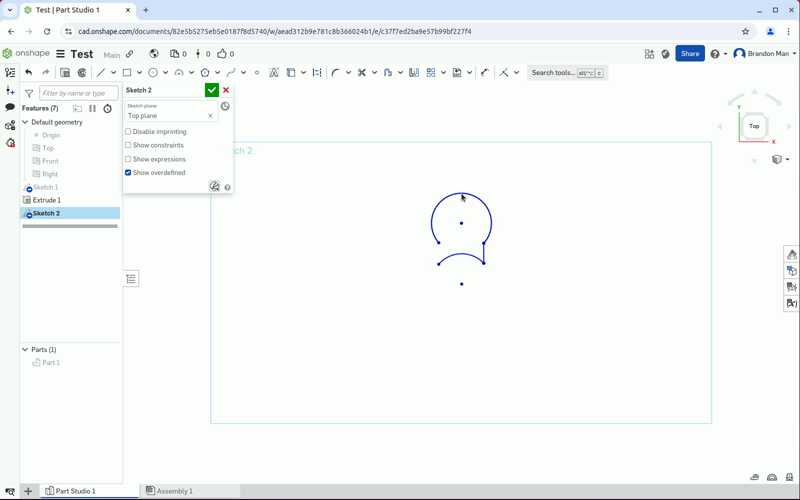
mouse_move(438, 242)
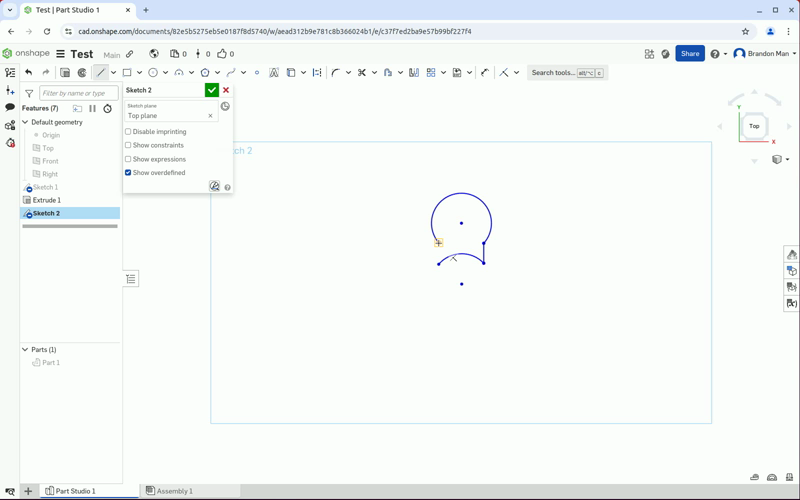
click(438, 242)
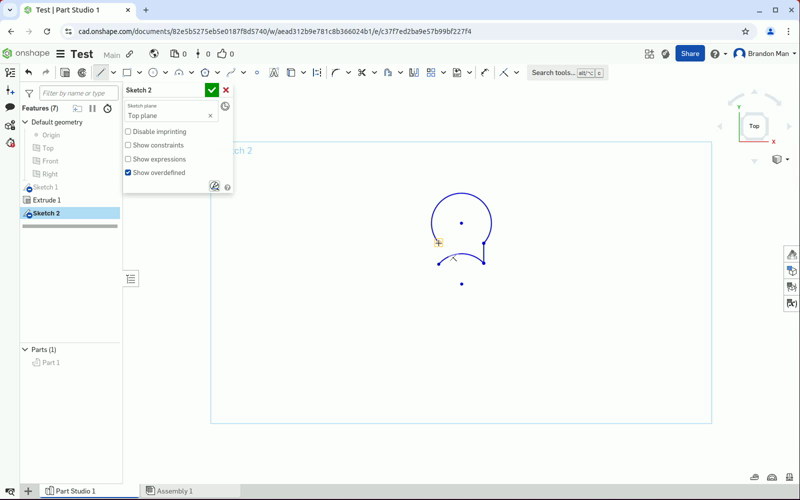
mouse_move(468, 242)
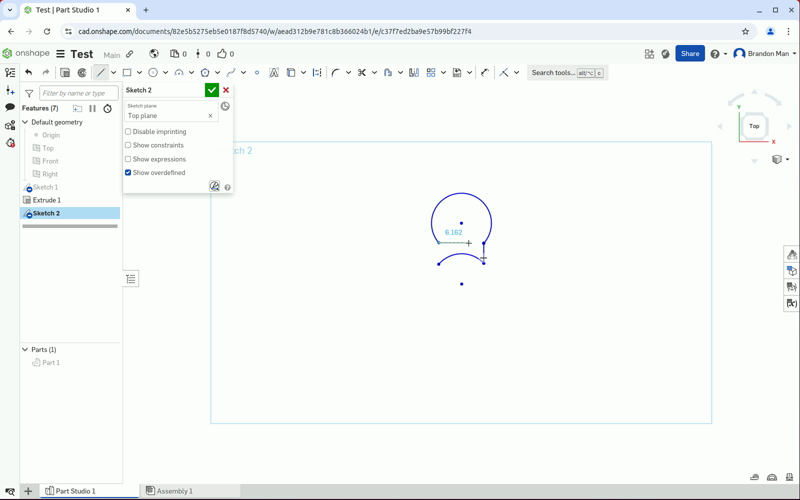
key_down(shift)
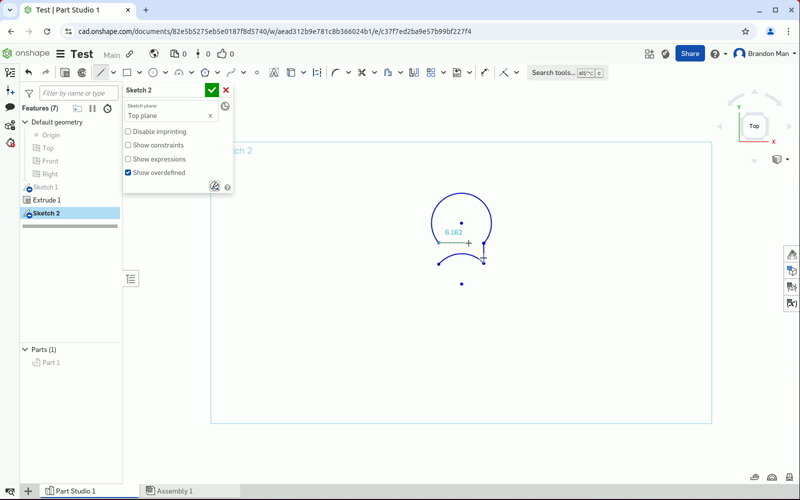
mouse_move(438, 264)
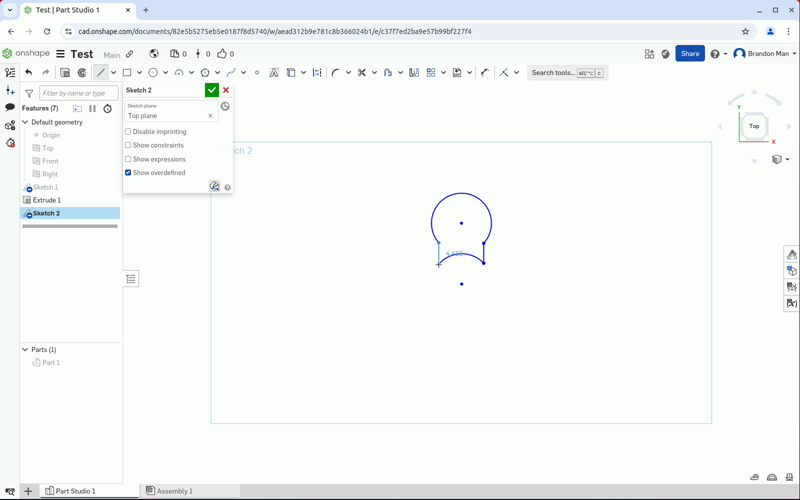
key_up(shift)
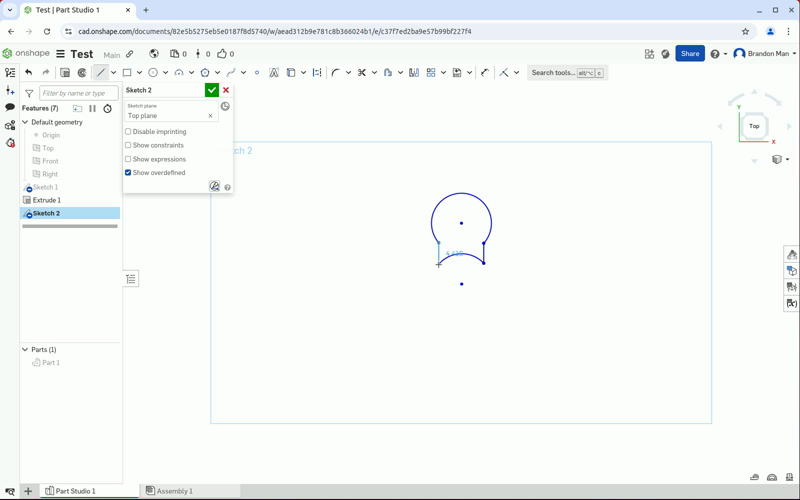
click(438, 264)
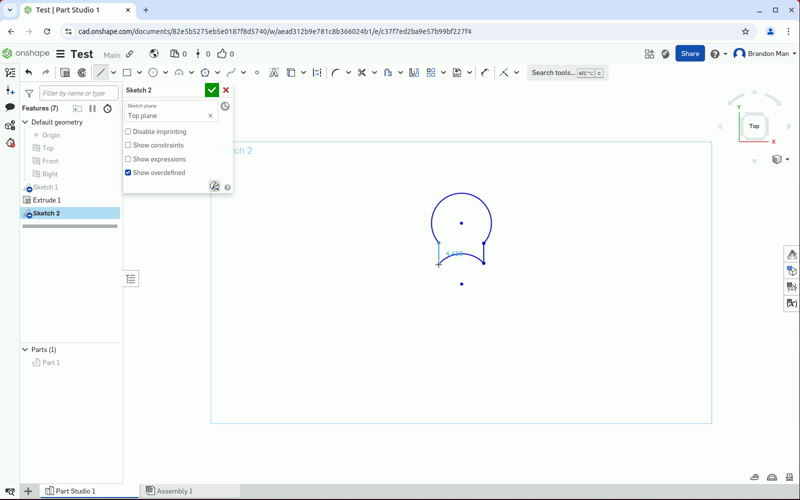
key(esc)
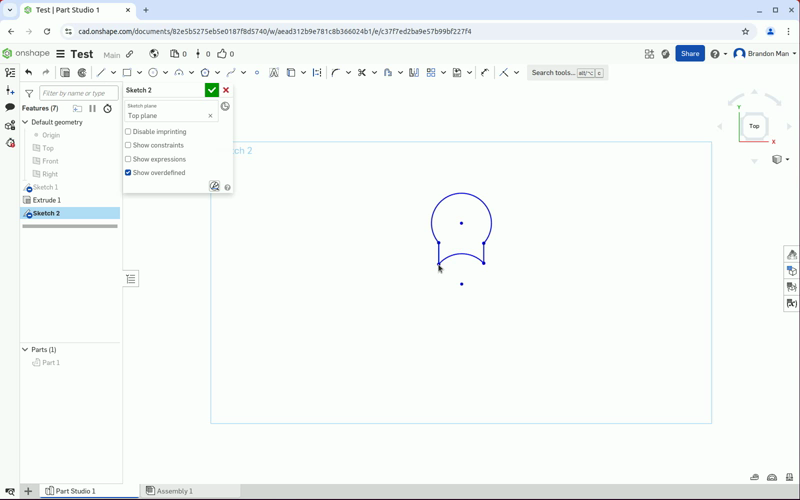
key(c)
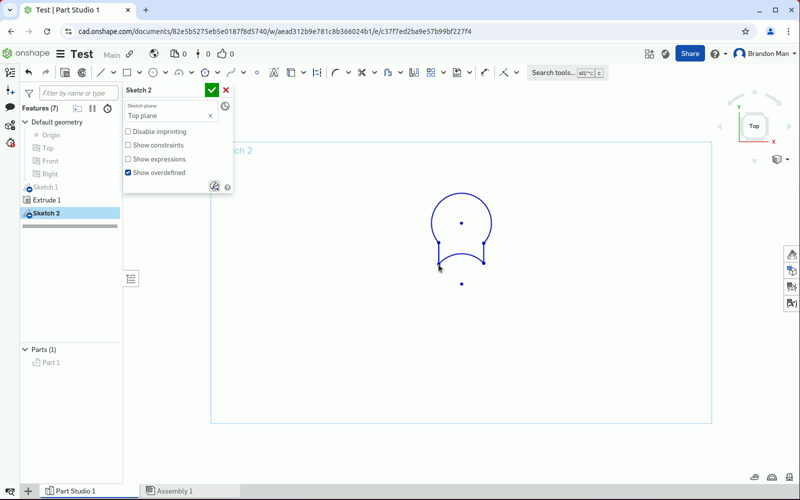
key_down(shift)
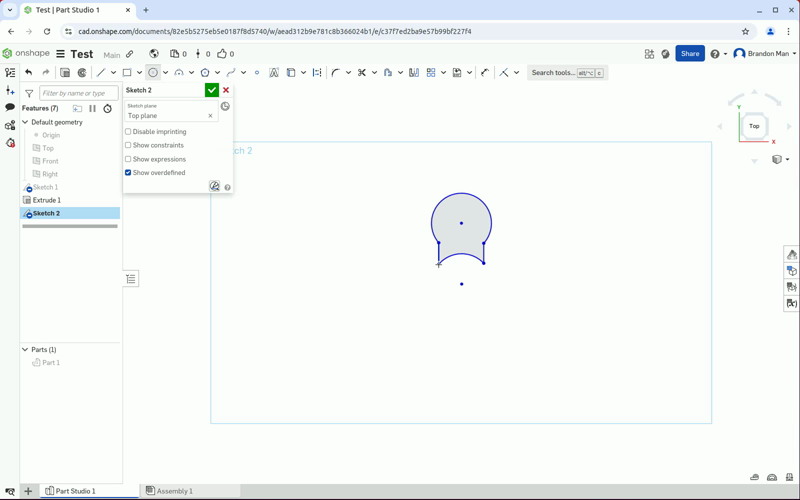
mouse_move(461, 223)
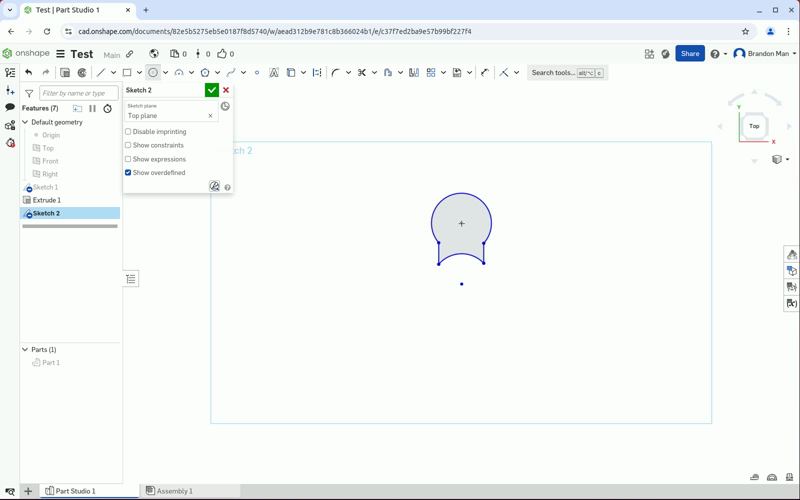
click(461, 223)
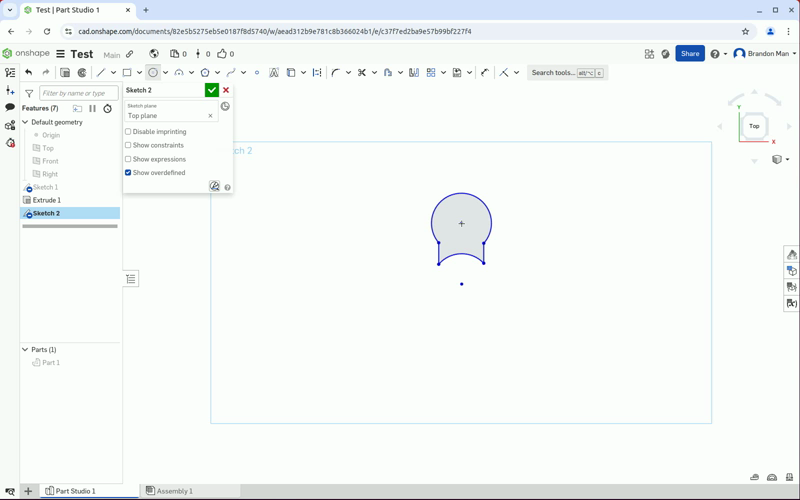
key_up(shift)
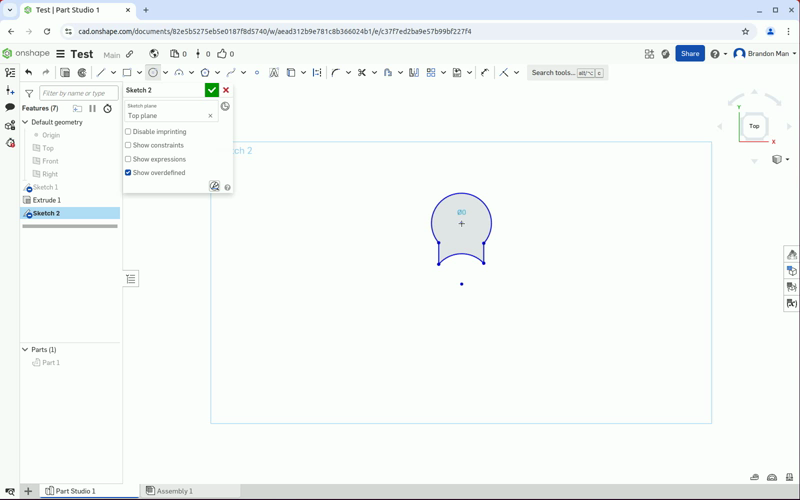
mouse_move(486, 223)
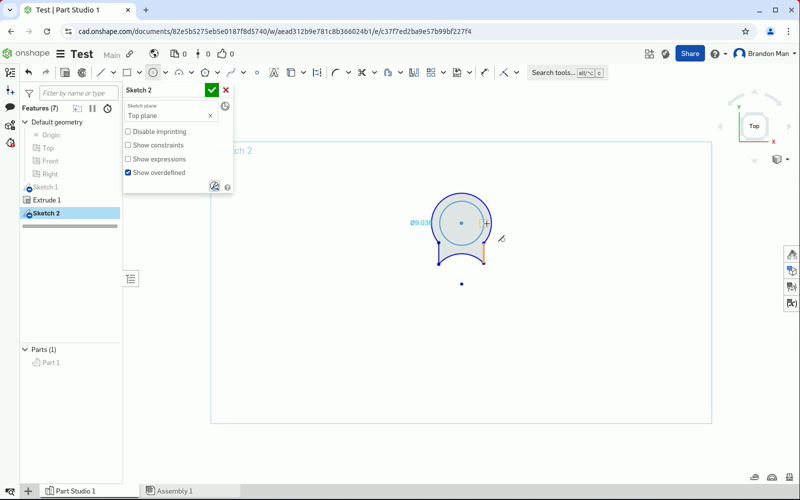
click(486, 223)
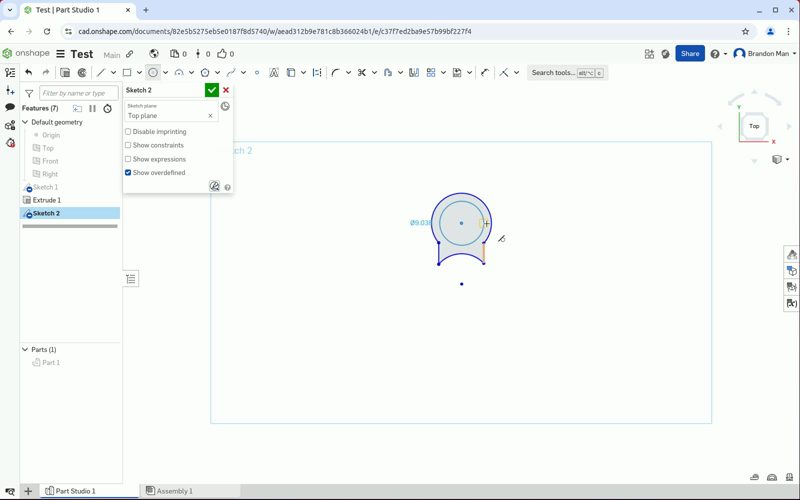
key(esc)
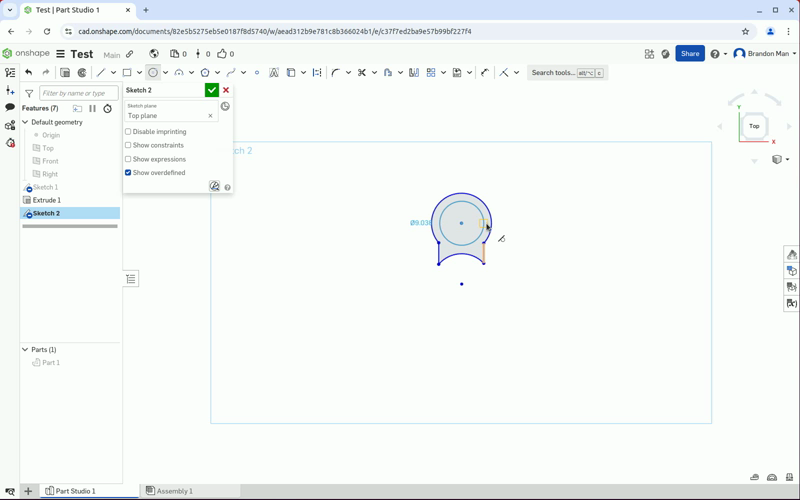
mouse_move(488, 228)
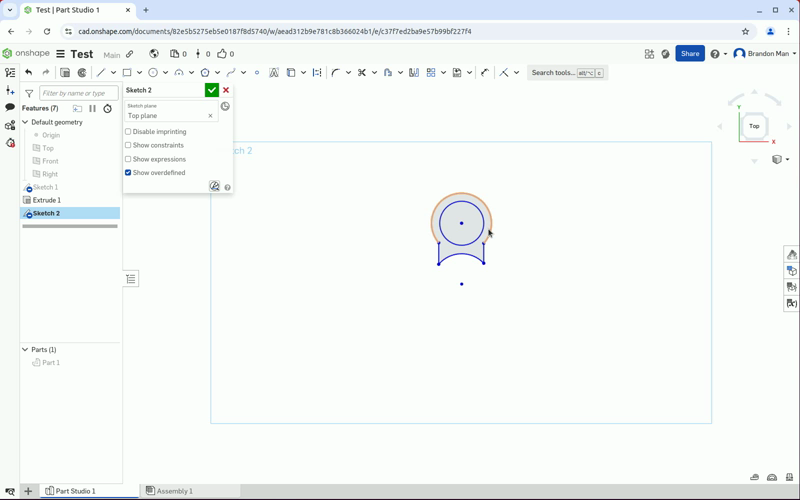
scroll(6)
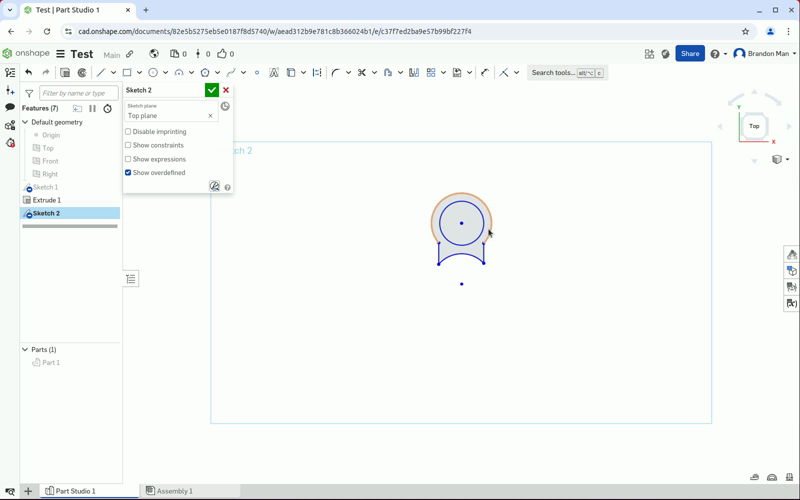
scroll(6)
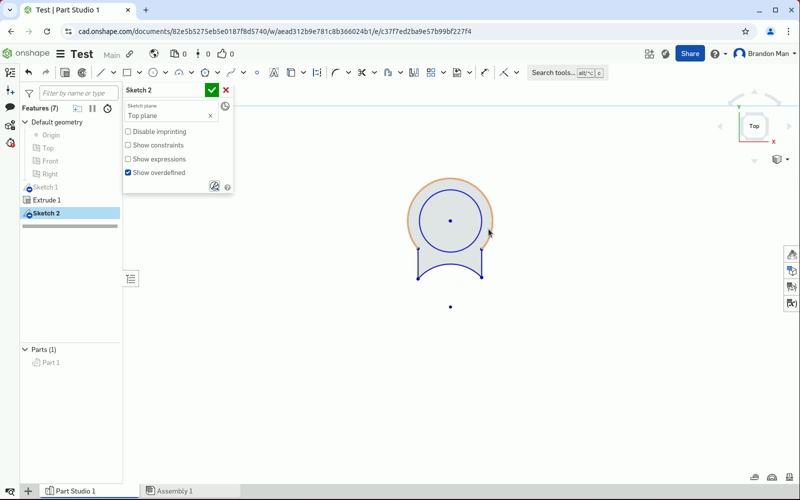
scroll(6)
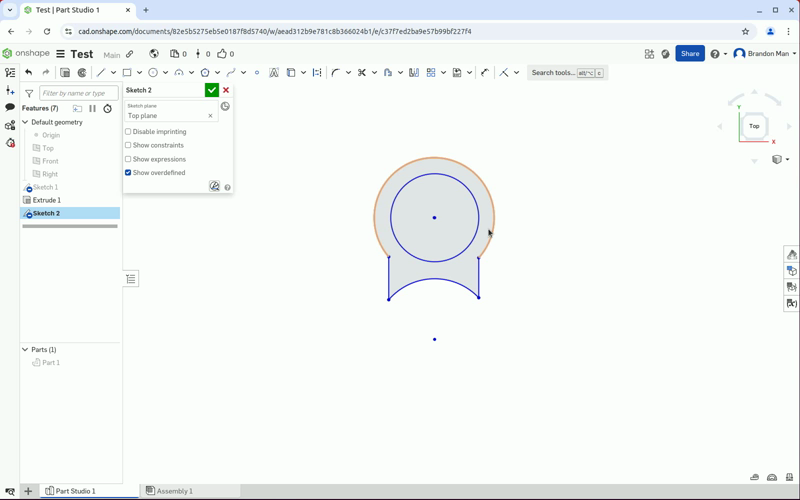
scroll(6)
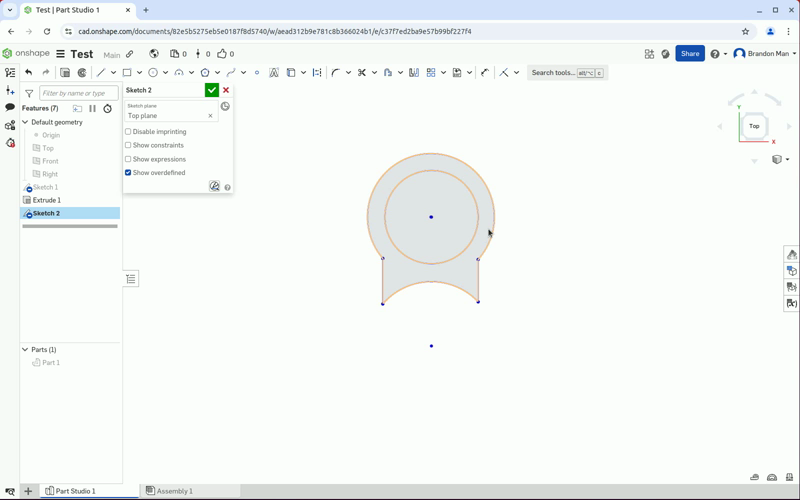
scroll(6)
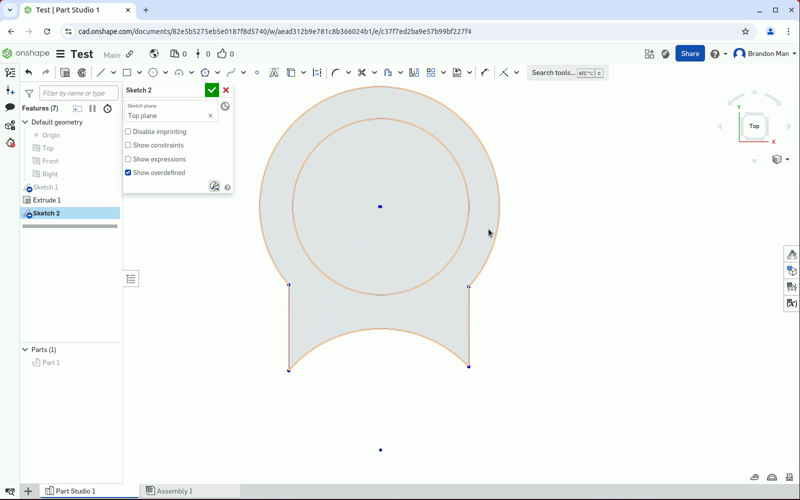
scroll(6)
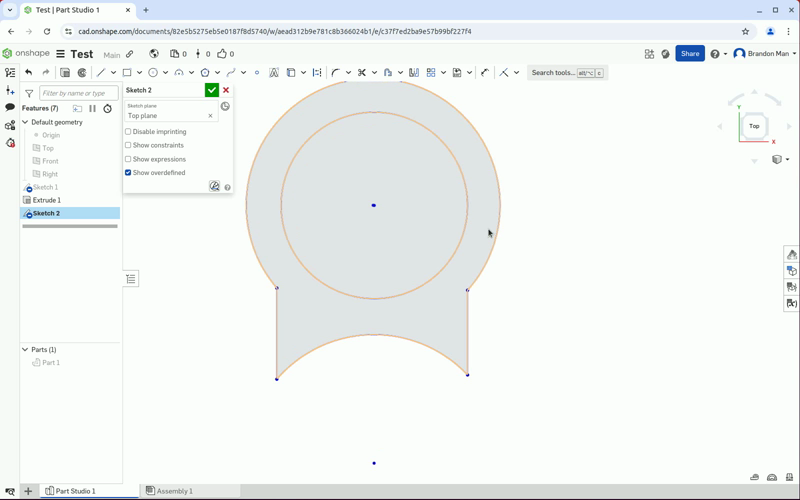
scroll(6)
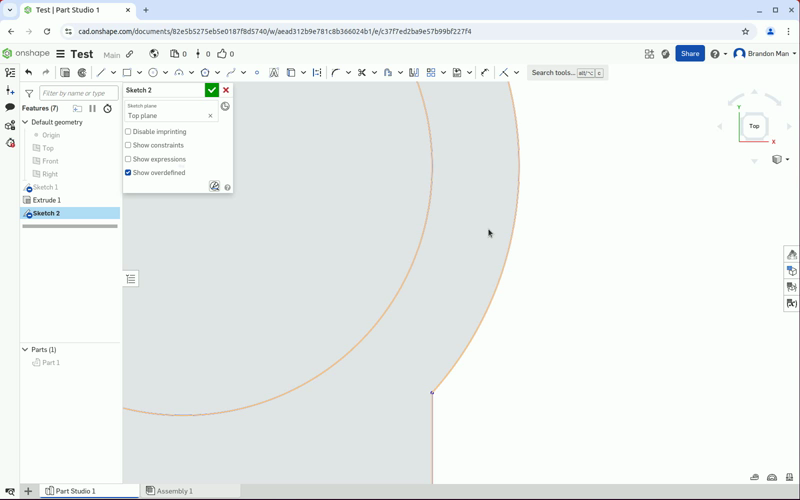
click(488, 228)
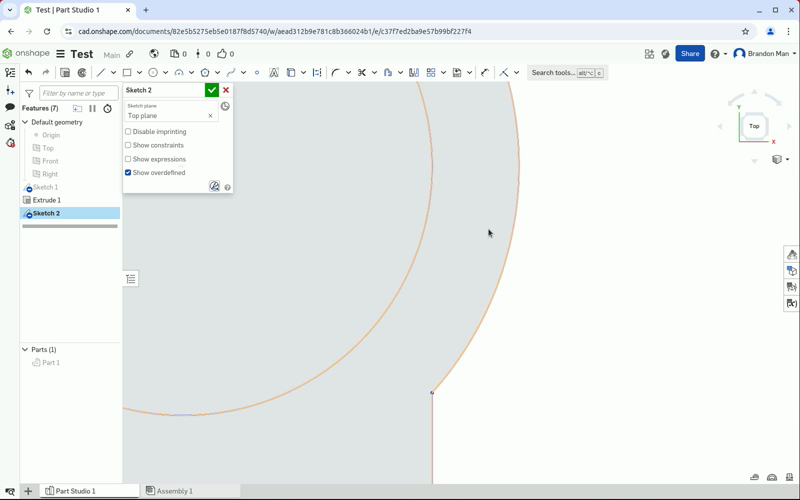
scroll(-6)
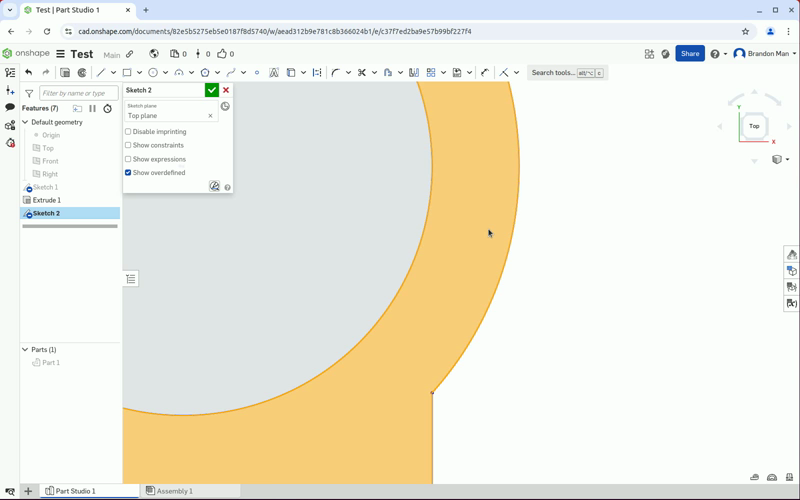
scroll(-6)
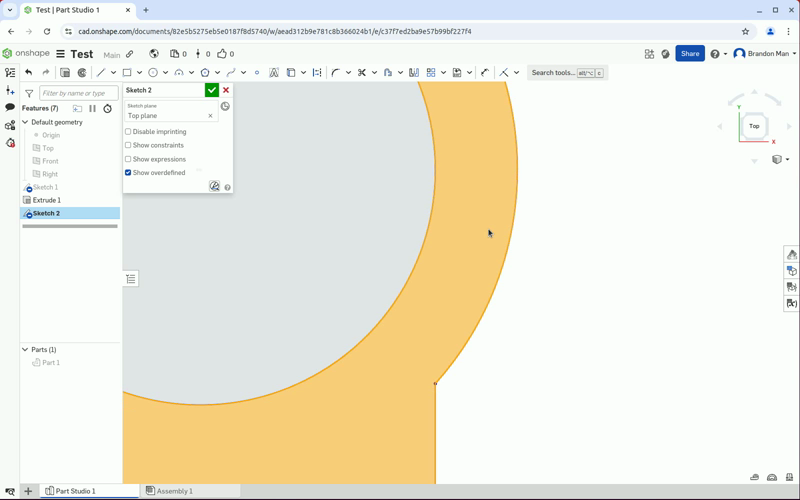
scroll(-6)
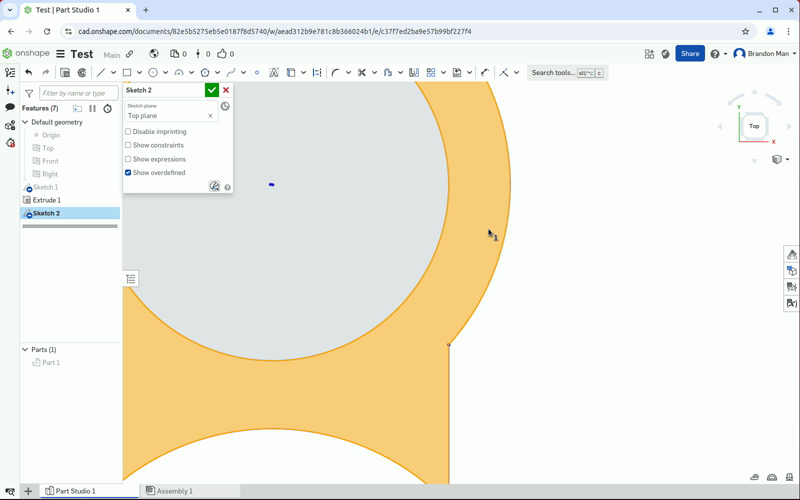
scroll(-6)
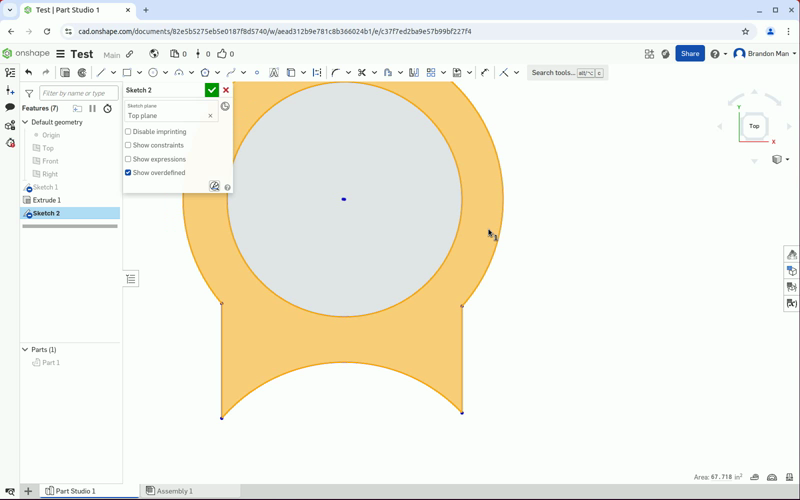
scroll(-6)
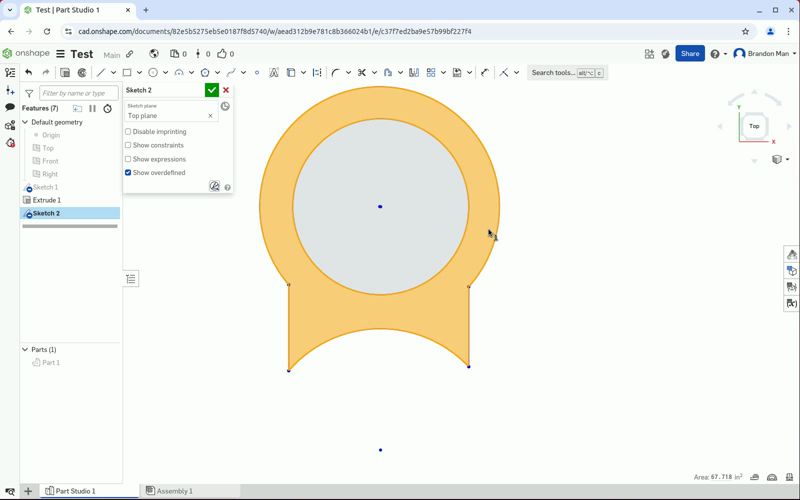
scroll(-6)
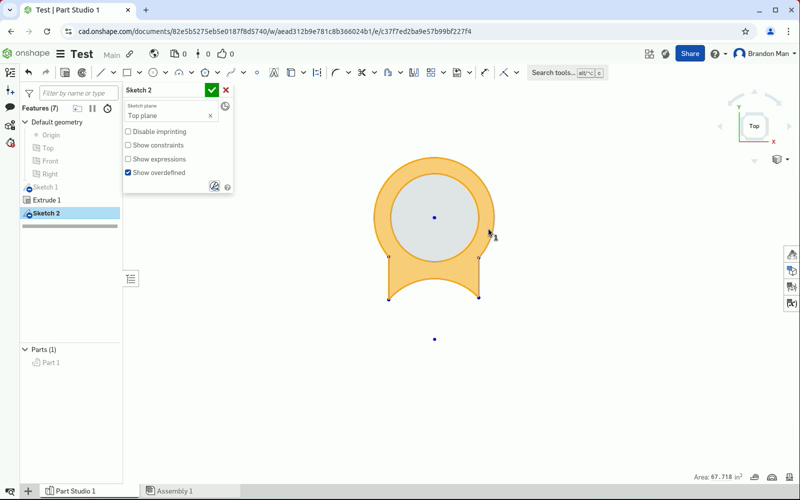
scroll(-6)
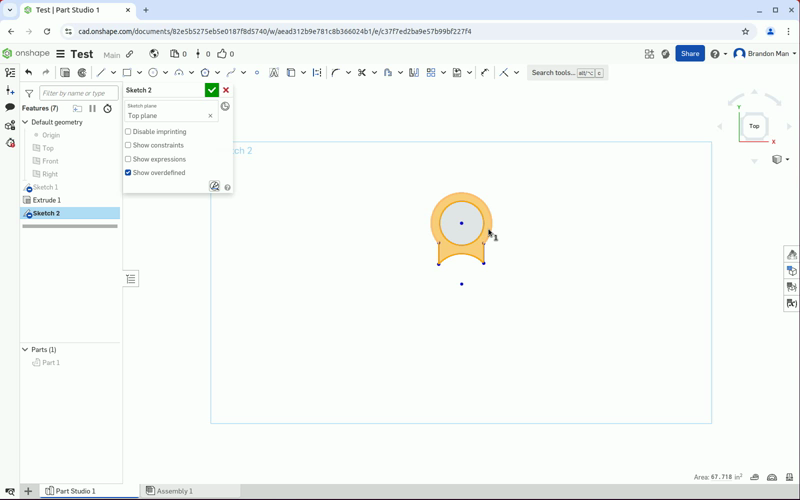
mouse_move(73, 352)
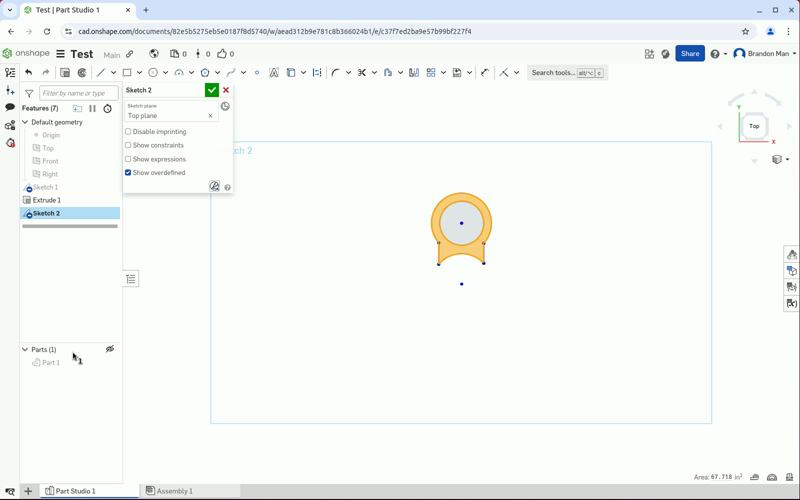
key(shift+y)
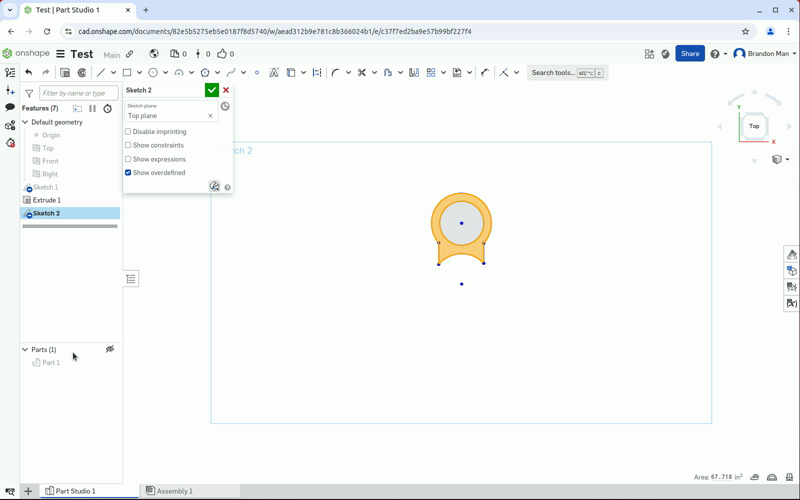
key(shift+e)
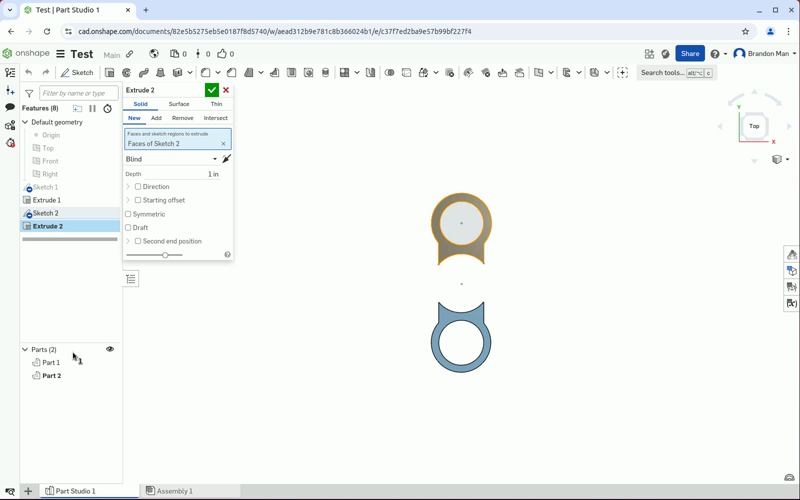
mouse_move(143, 106)
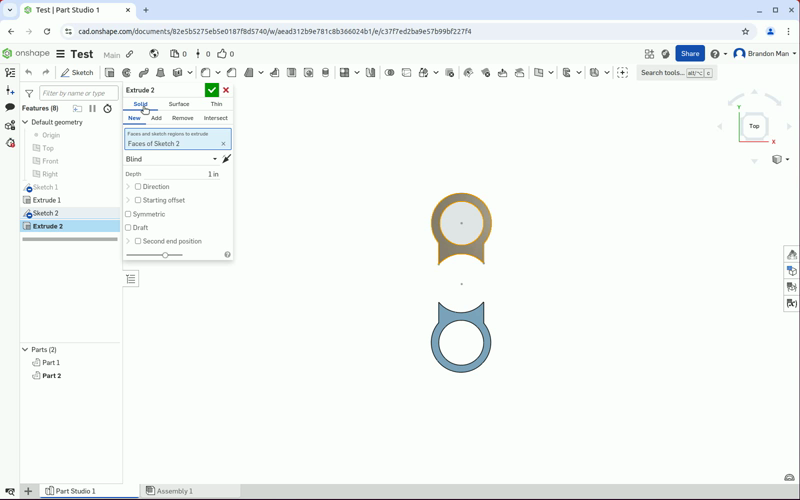
click(143, 106)
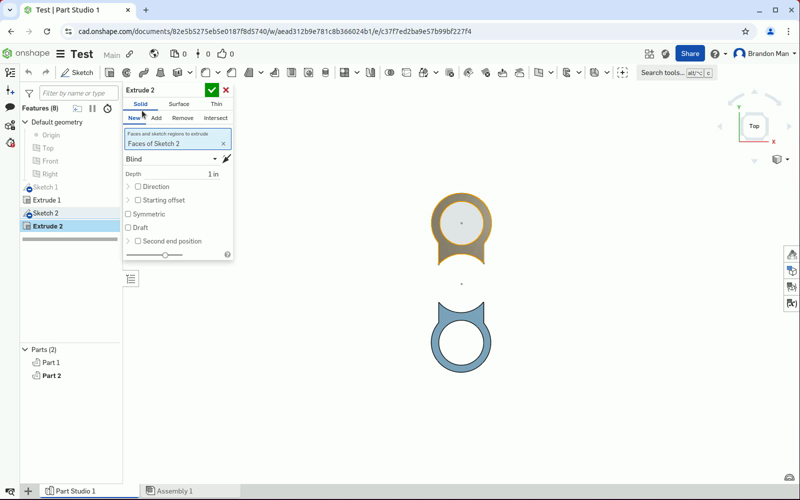
mouse_move(137, 120)
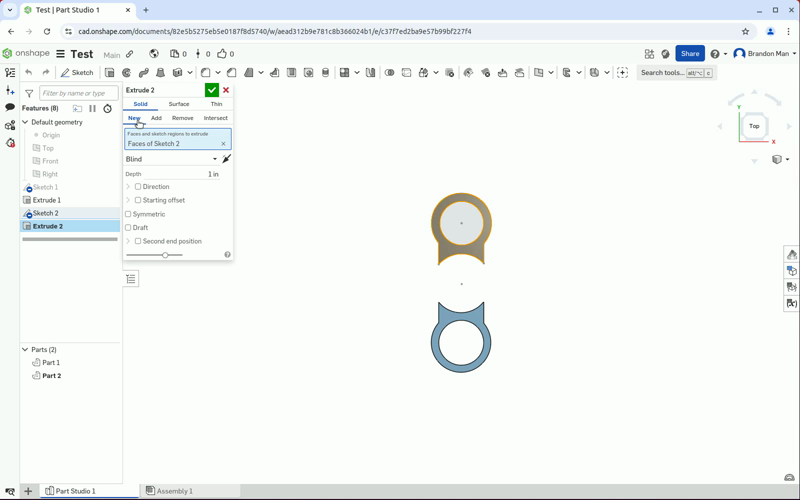
click(137, 120)
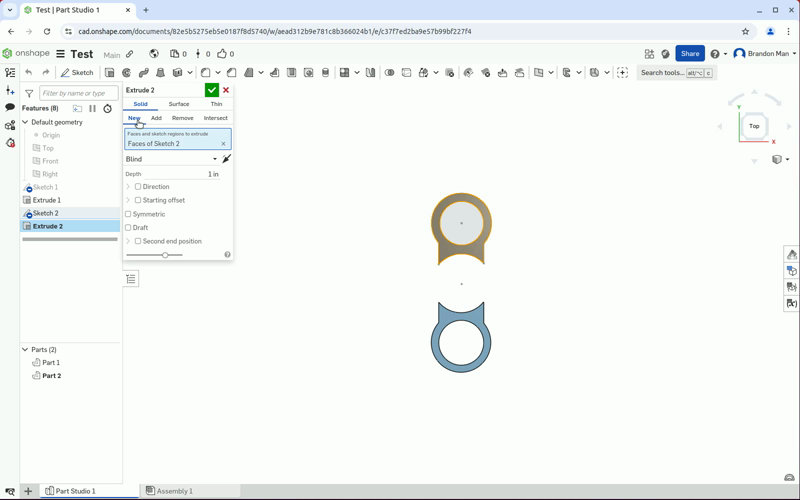
key(tab, 4)
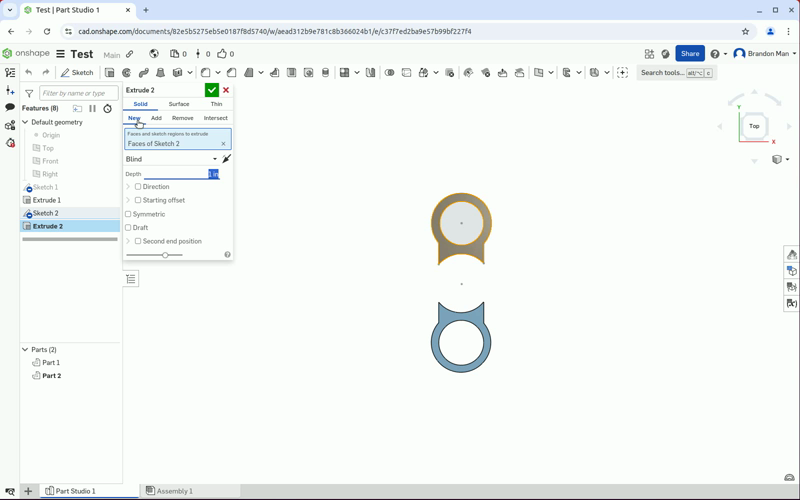
text(11.554)
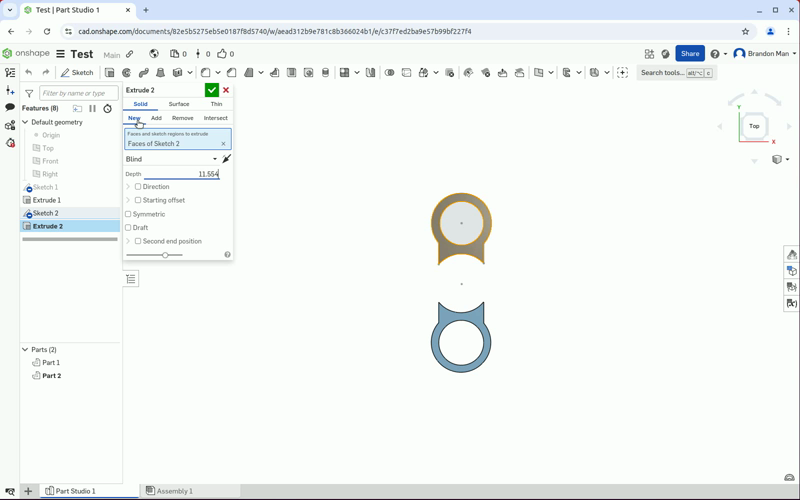
key(enter)
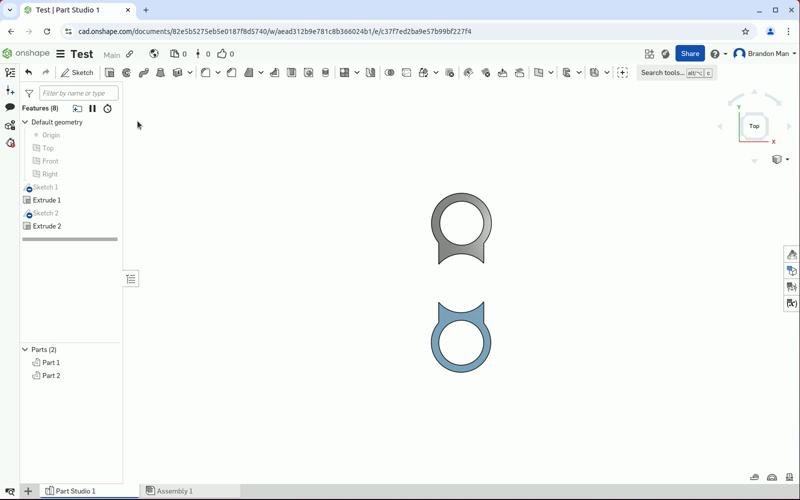
key(shift+h)
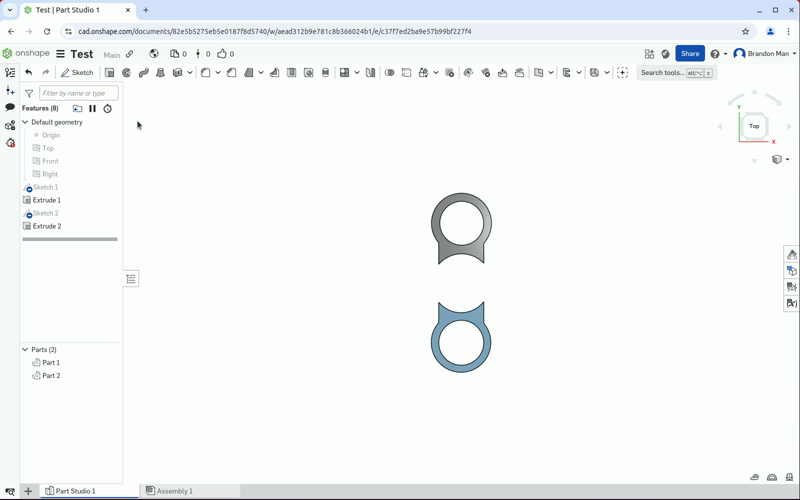
key(shift+h)
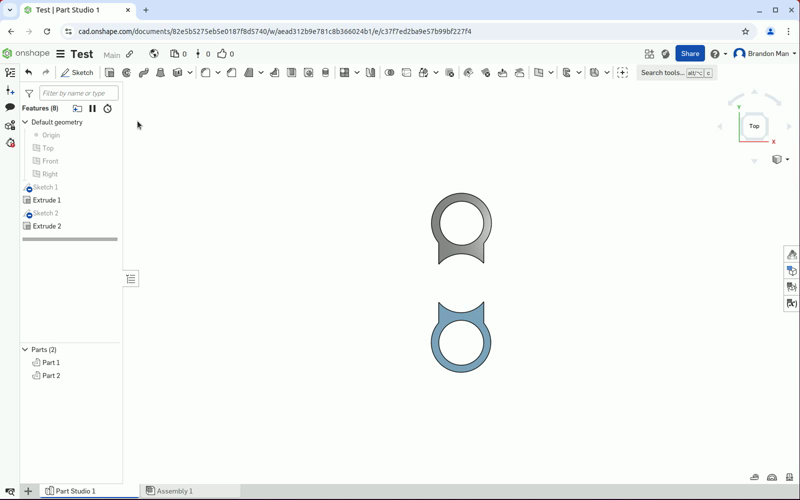
key(shift+7)
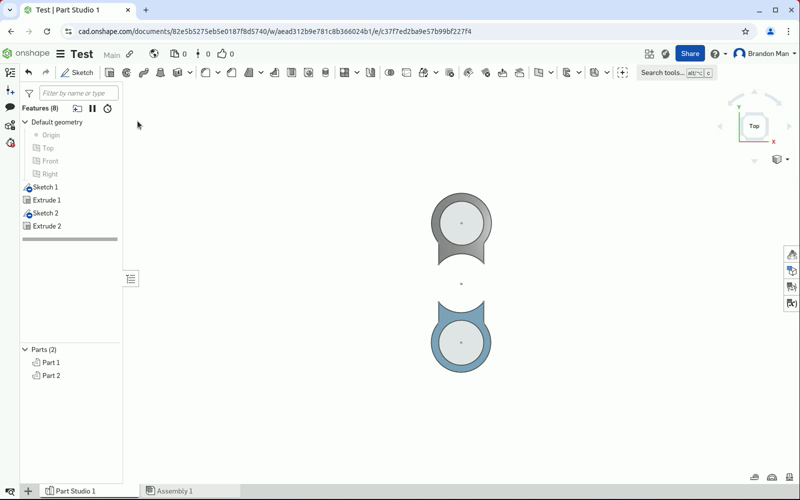
key(up, 3)
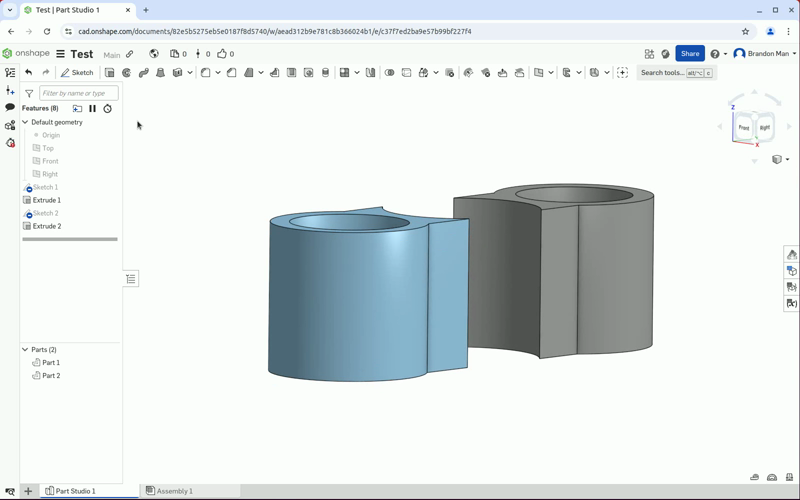
key(left, 3)
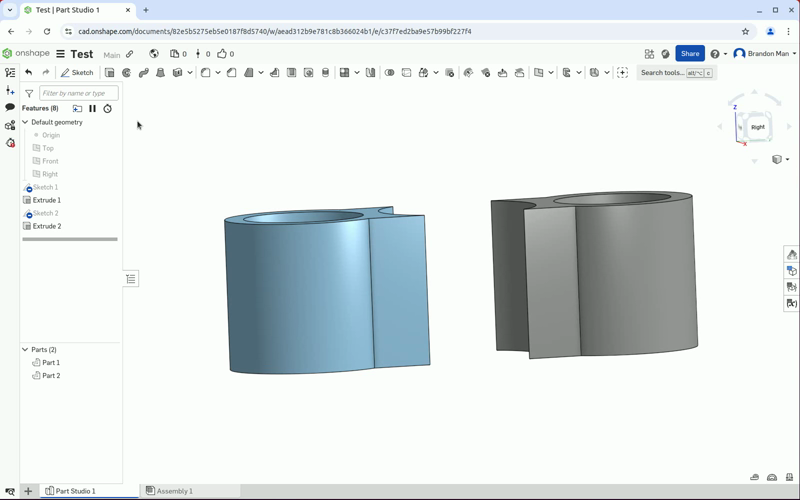
key(right, 3)
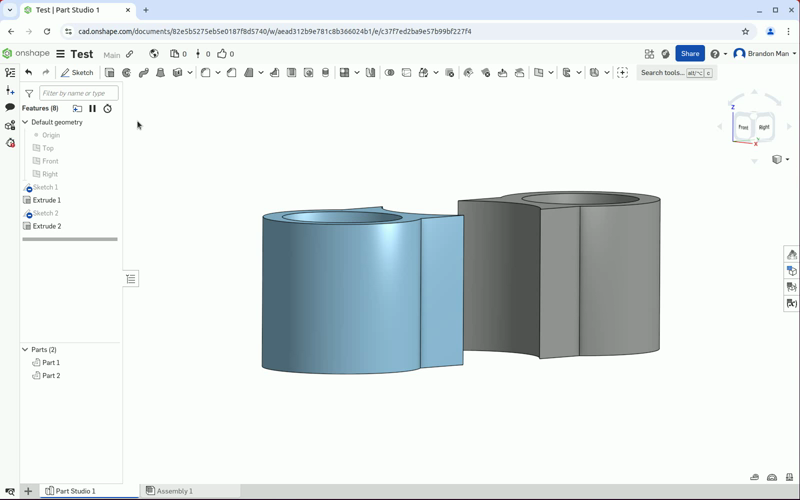
key(down, 3)
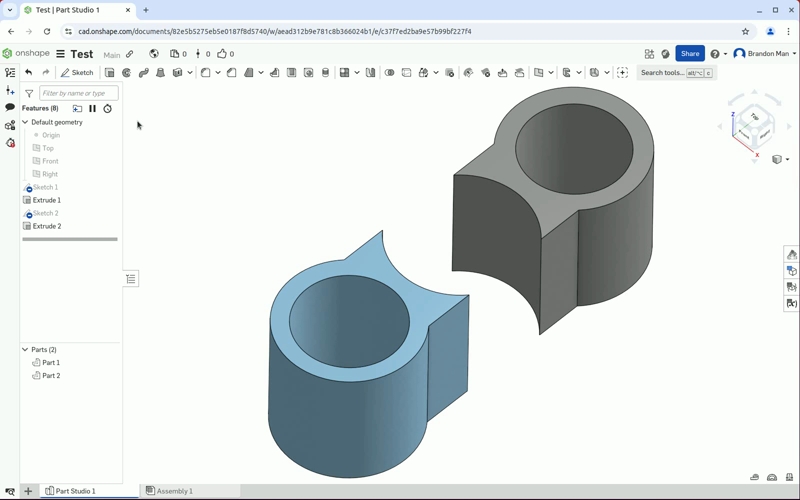
mouse_move(73, 189)
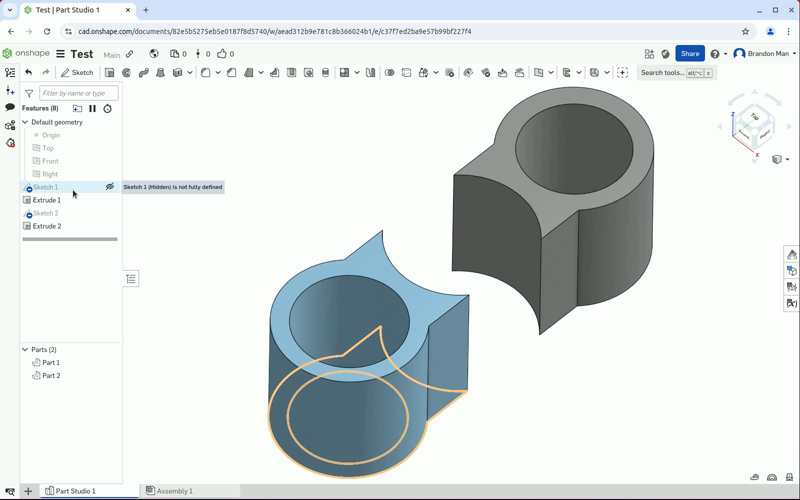
click(73, 189)